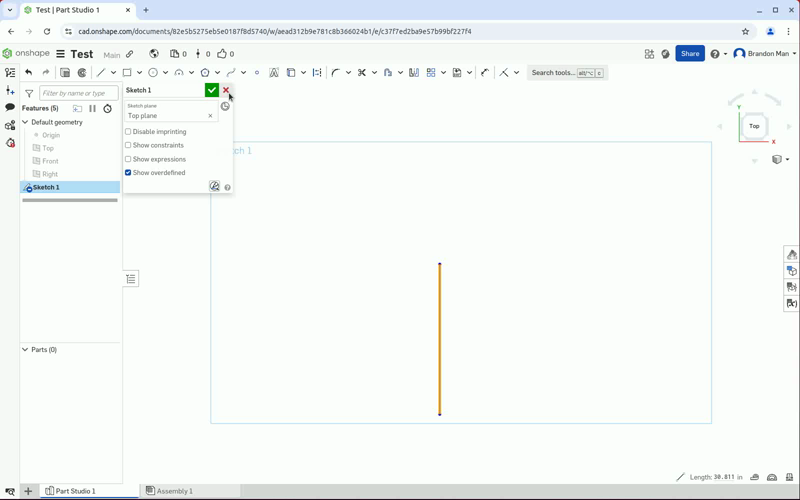
key(shift+h)
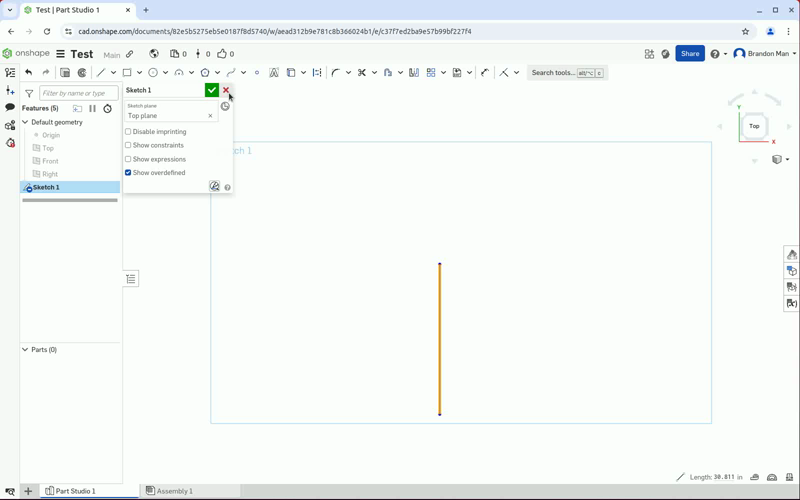
key(shift+s)
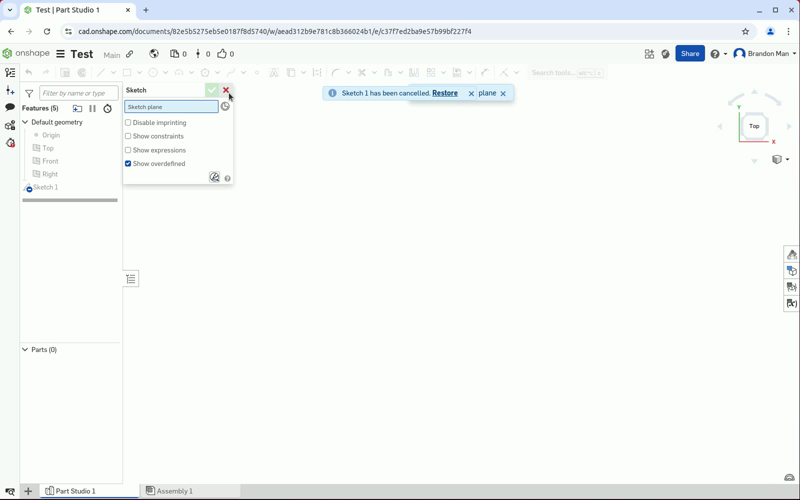
mouse_move(73, 150)
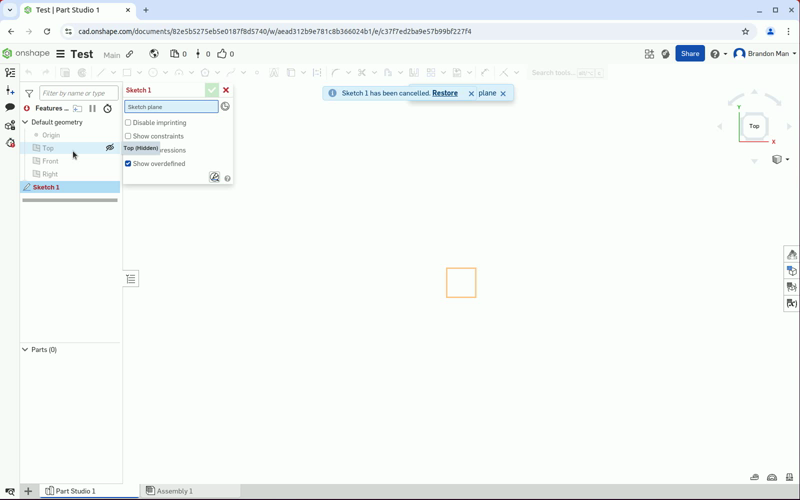
click(73, 150)
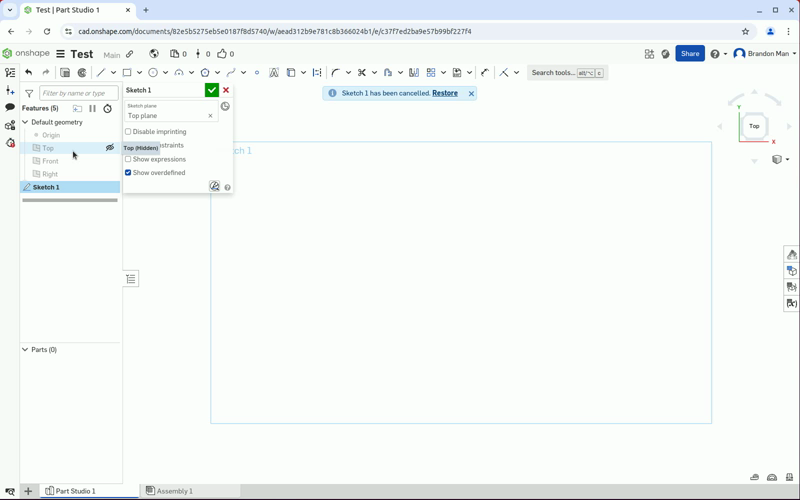
mouse_move(73, 352)
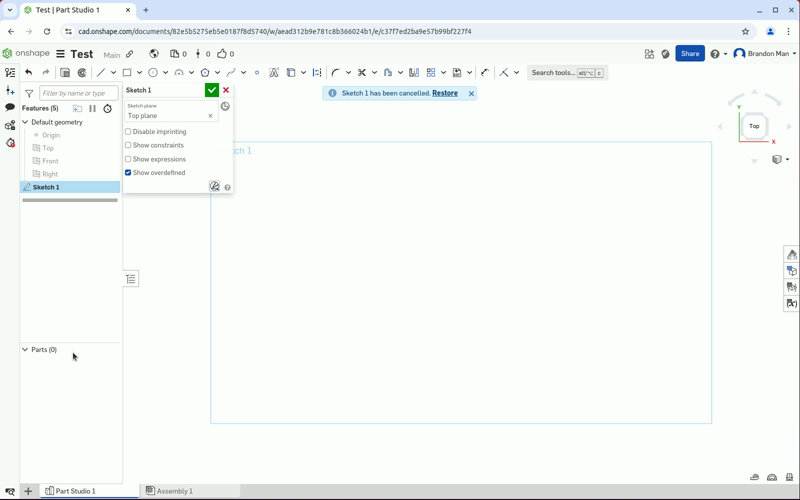
key(y)
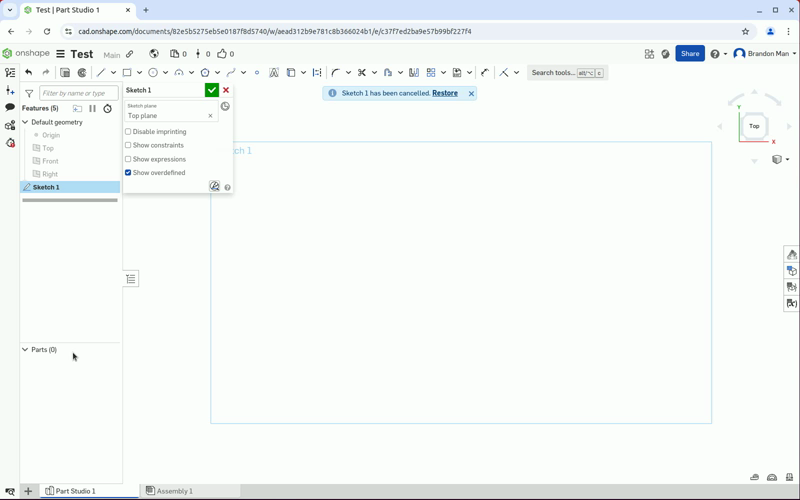
key(l)
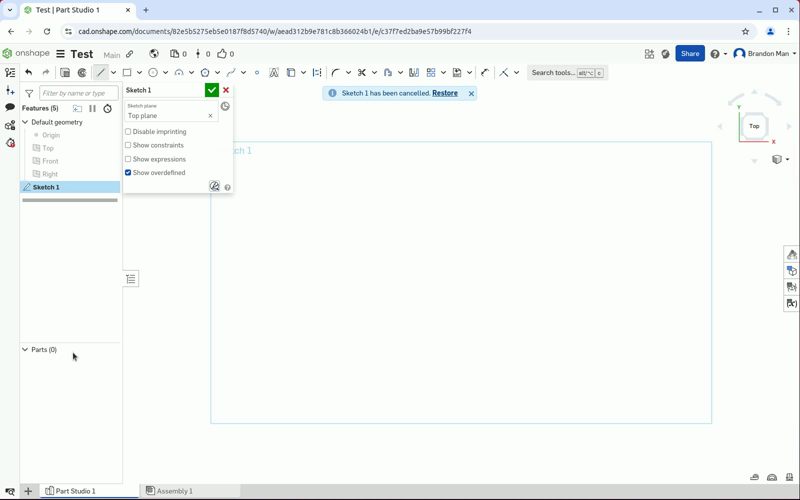
key_down(shift)
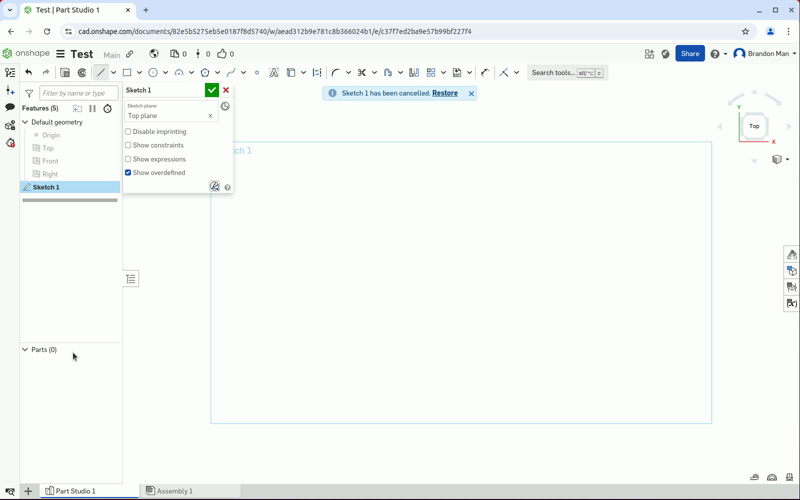
mouse_move(508, 243)
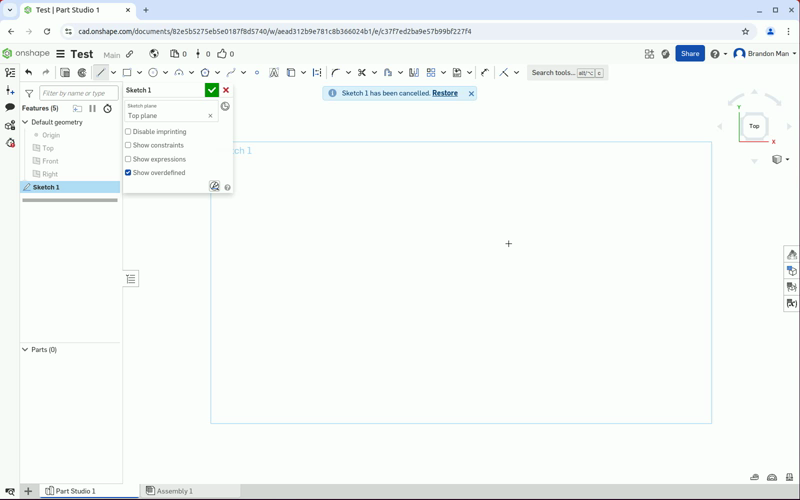
click(508, 243)
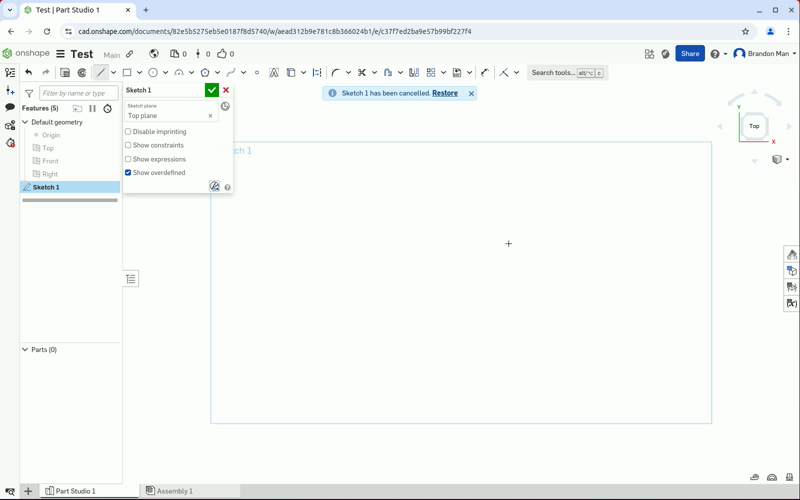
key_up(shift)
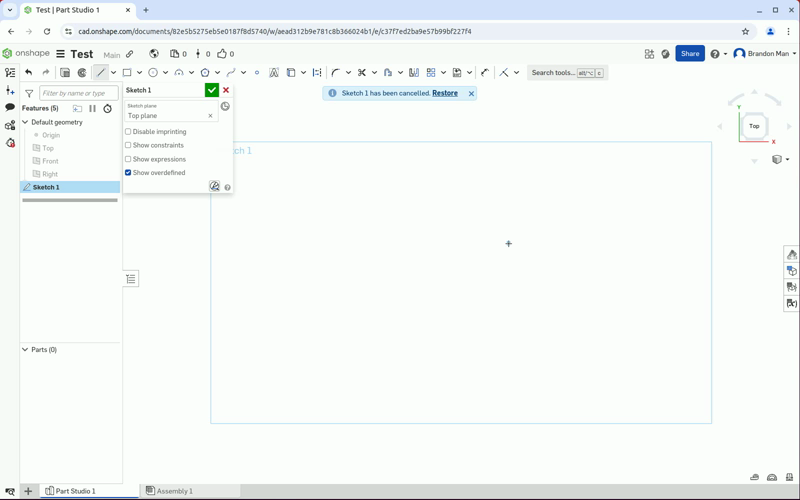
key_down(shift)
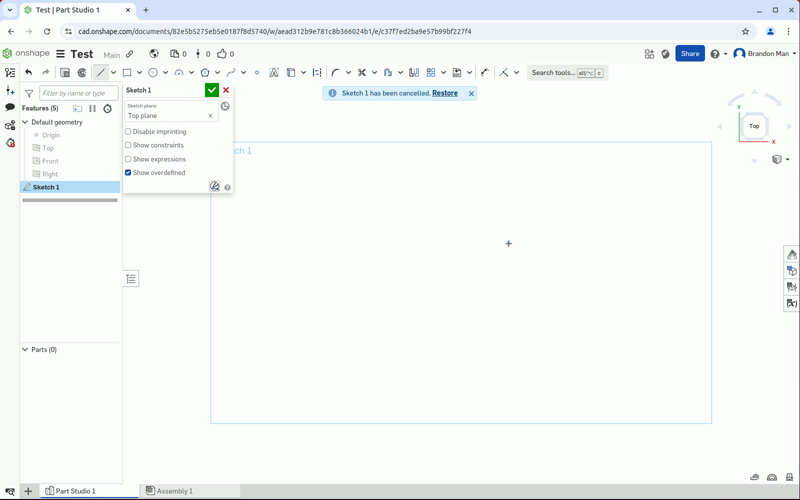
mouse_move(538, 243)
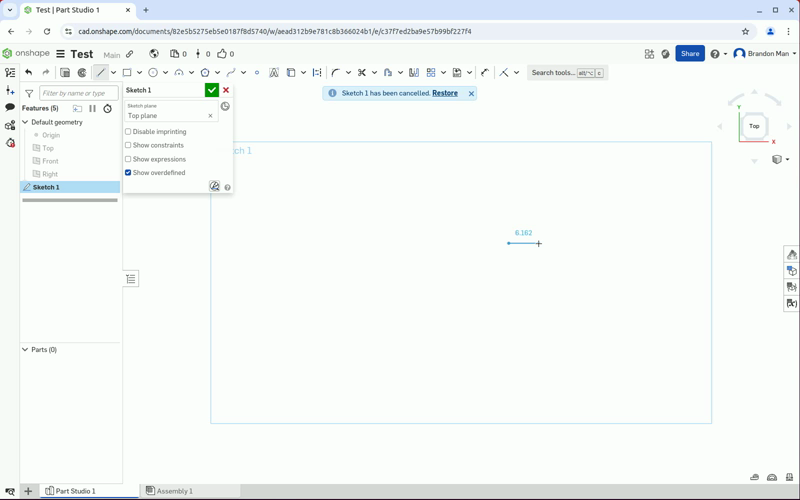
mouse_move(511, 252)
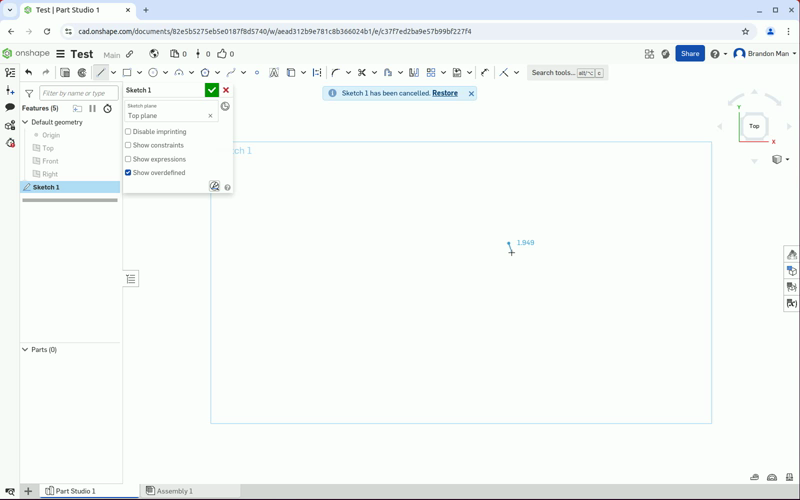
click(511, 252)
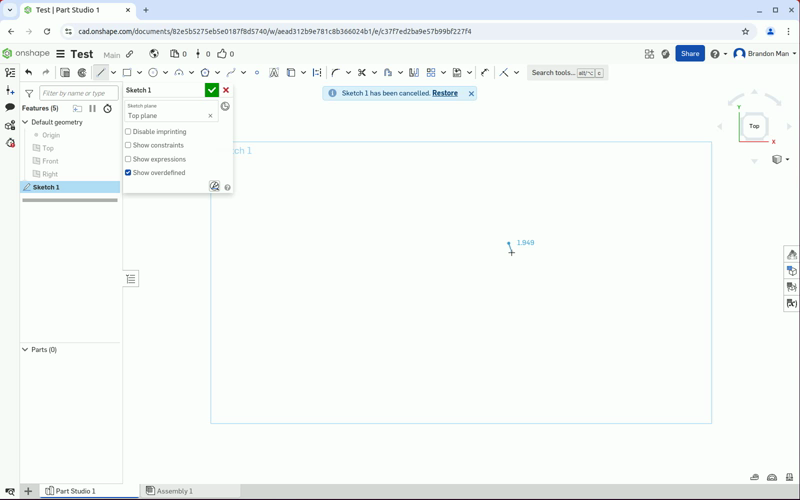
key_up(shift)
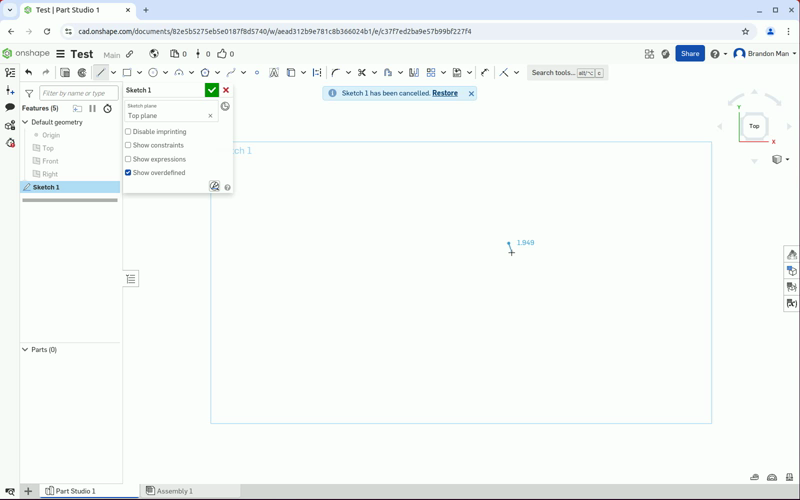
key_down(shift)
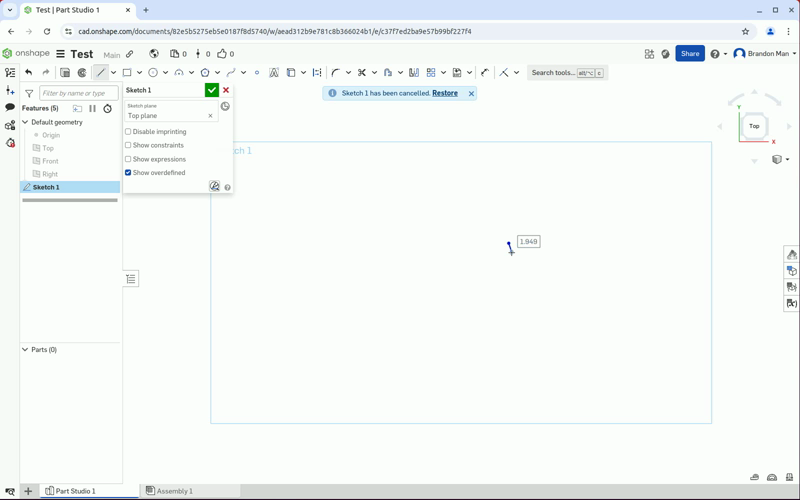
mouse_move(541, 252)
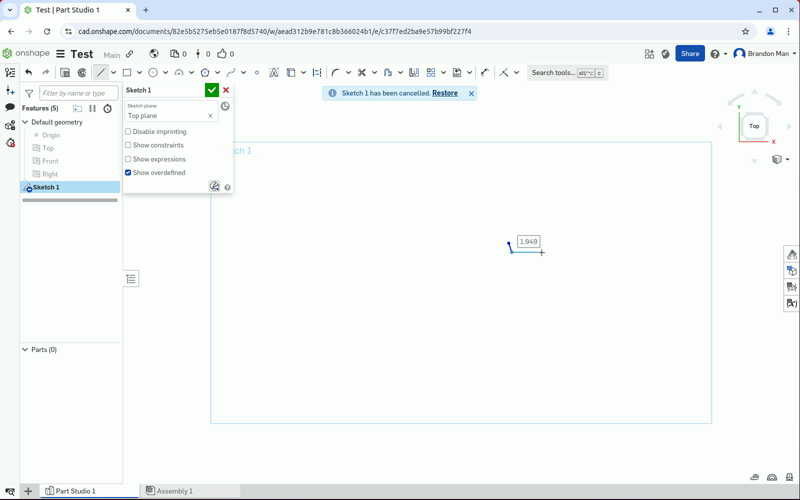
mouse_move(519, 257)
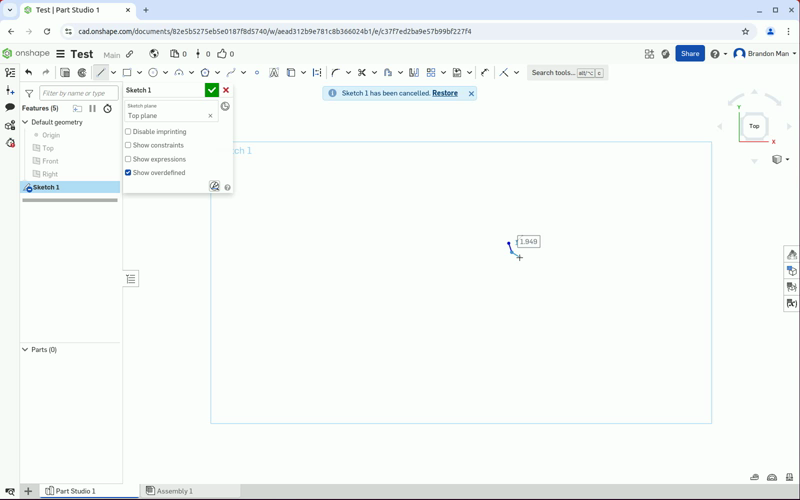
click(519, 257)
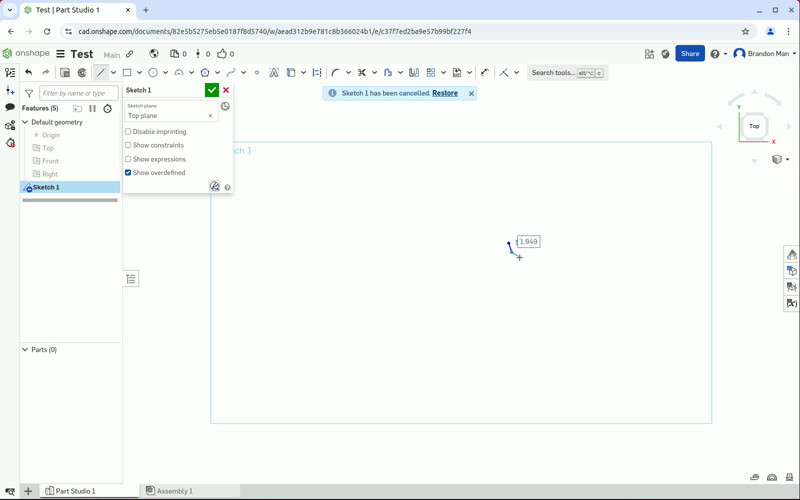
key_up(shift)
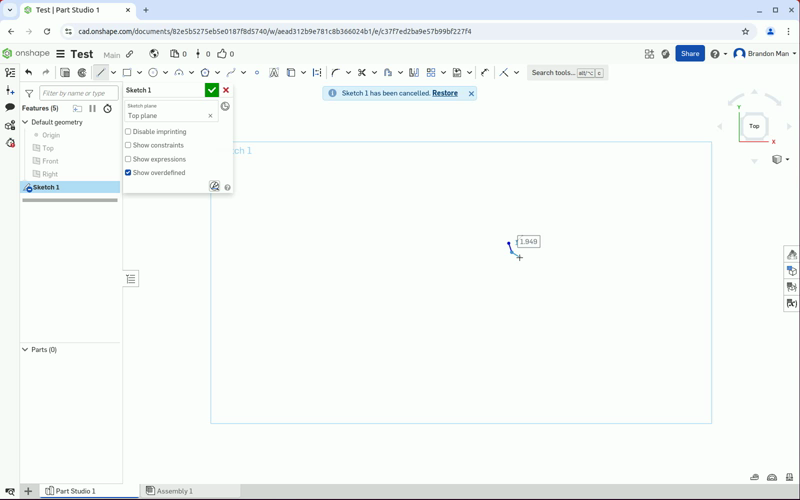
key_down(shift)
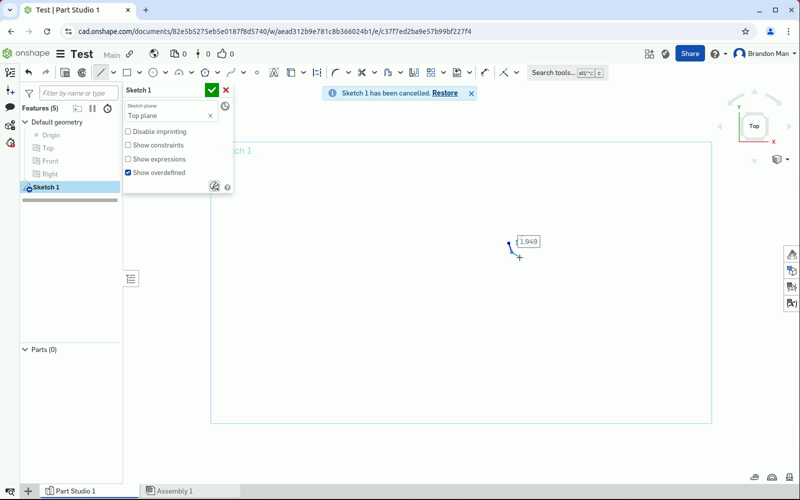
mouse_move(549, 257)
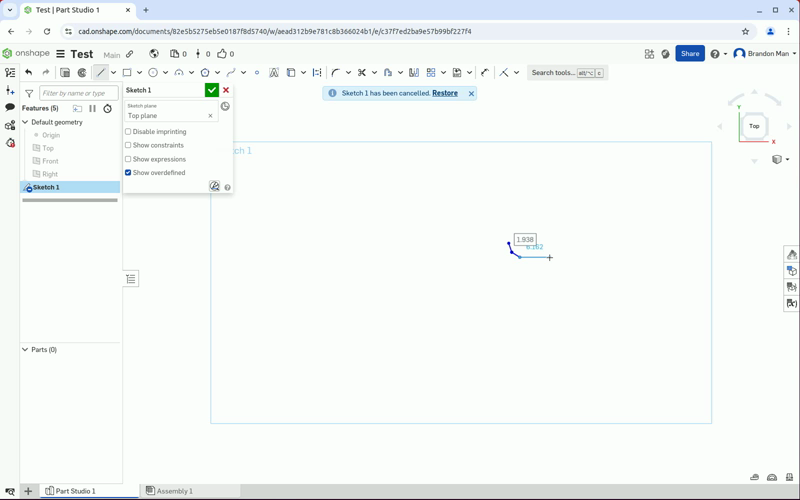
mouse_move(528, 259)
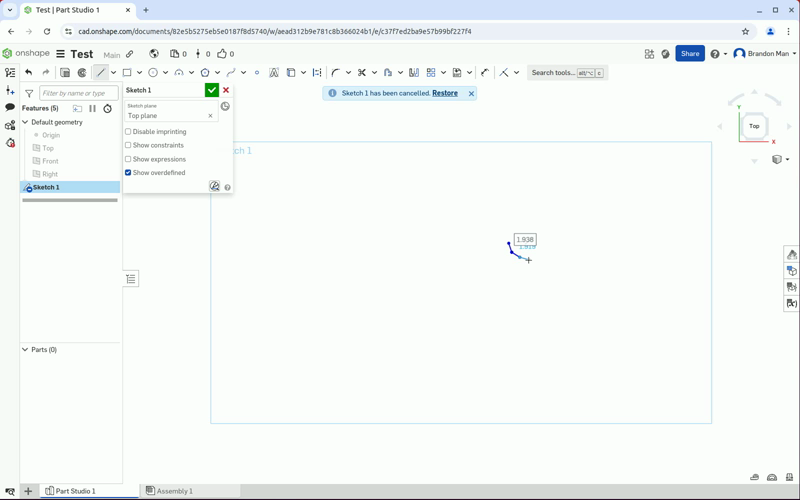
click(528, 259)
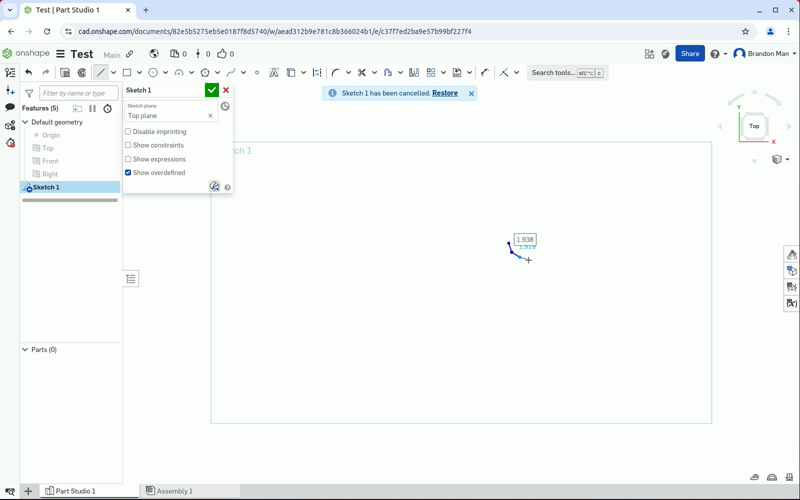
key_up(shift)
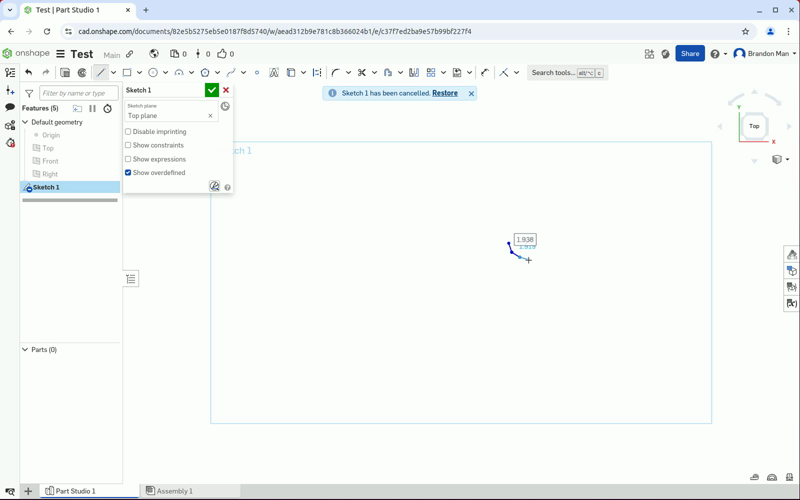
key_down(shift)
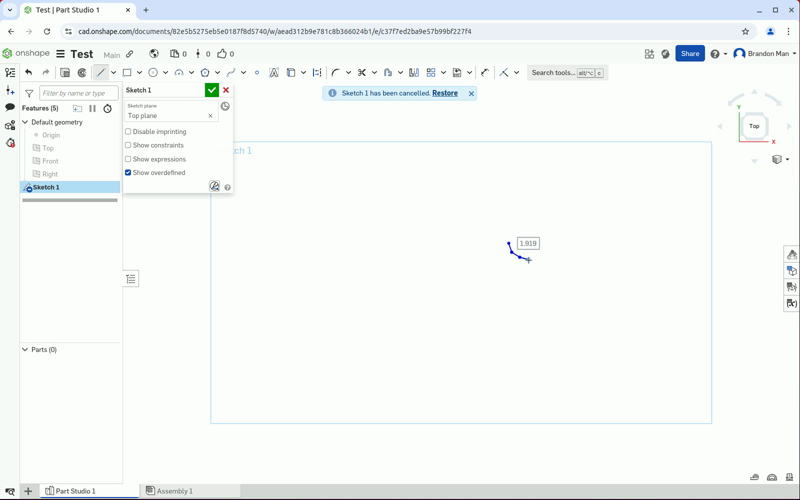
mouse_move(558, 259)
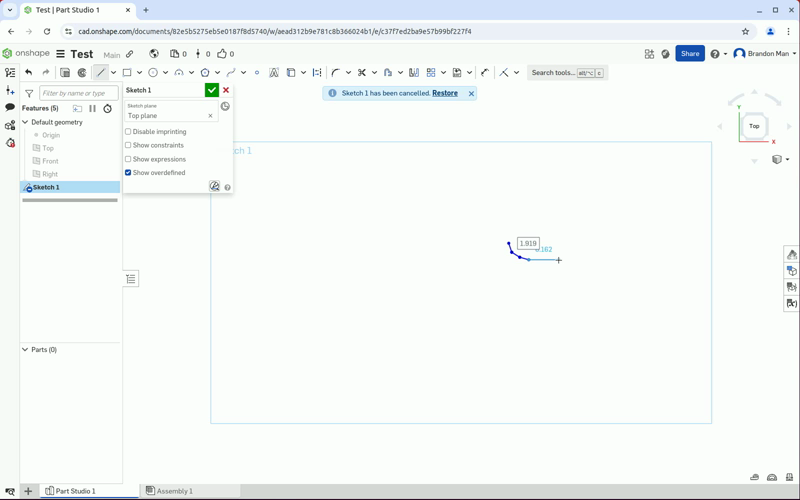
mouse_move(537, 257)
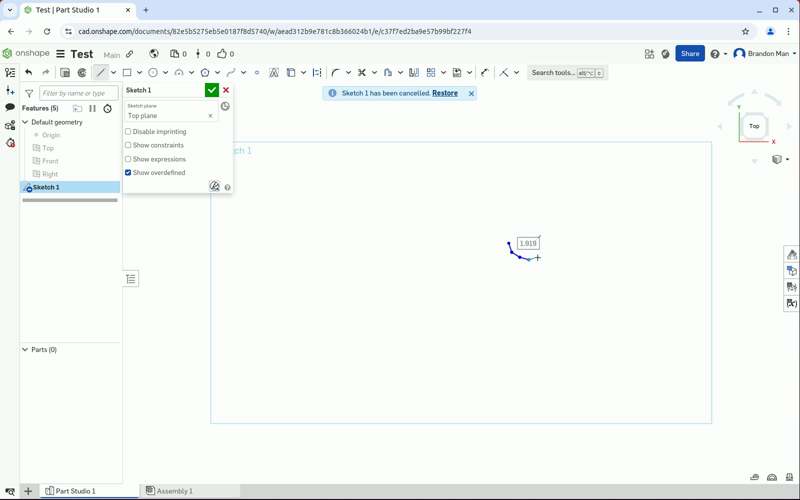
click(537, 257)
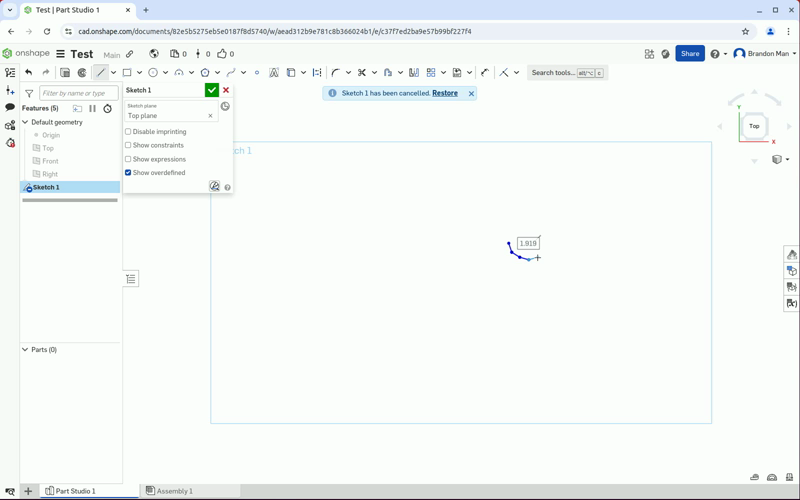
key_up(shift)
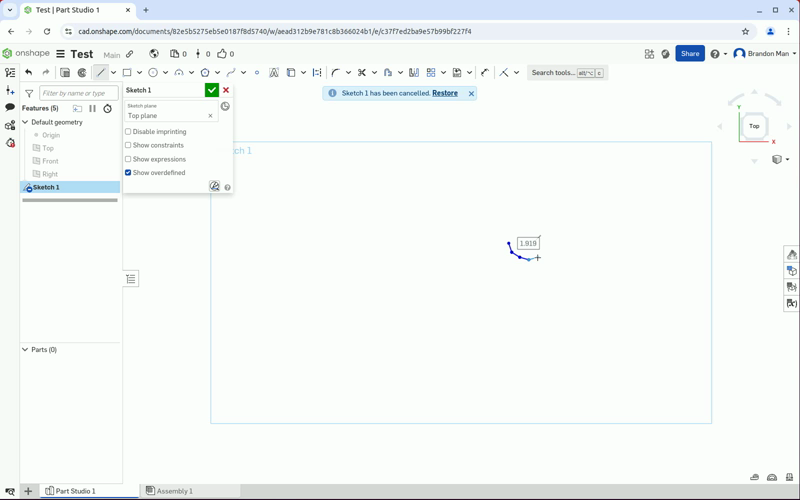
key_down(shift)
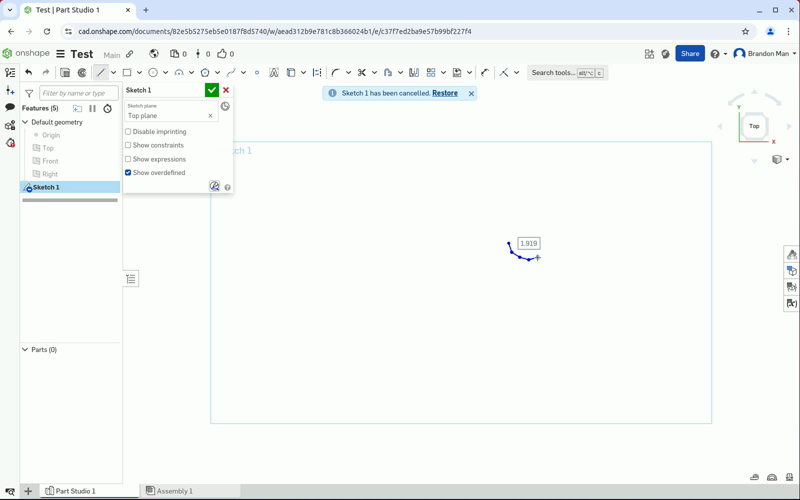
mouse_move(567, 257)
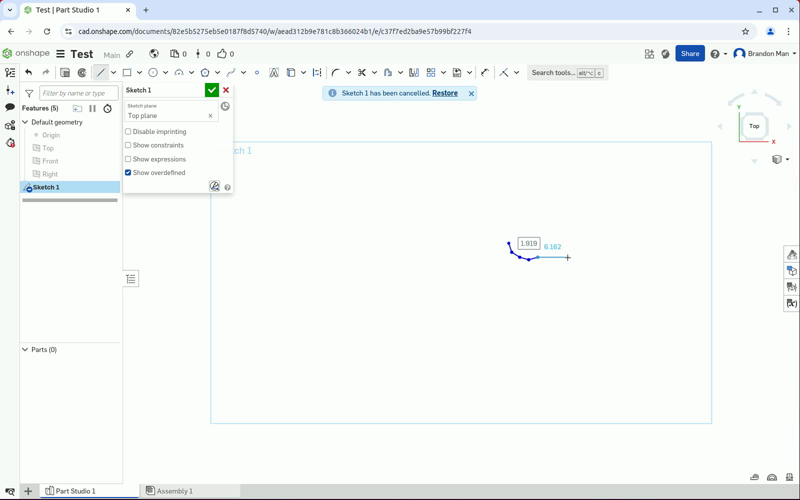
mouse_move(545, 251)
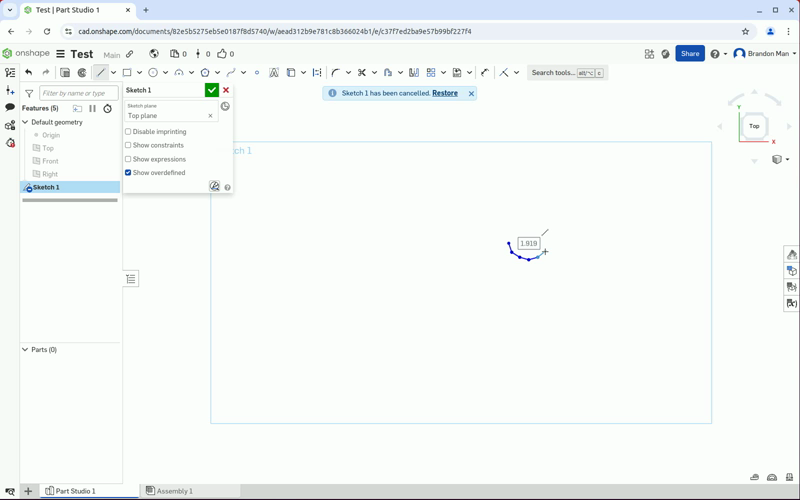
click(545, 251)
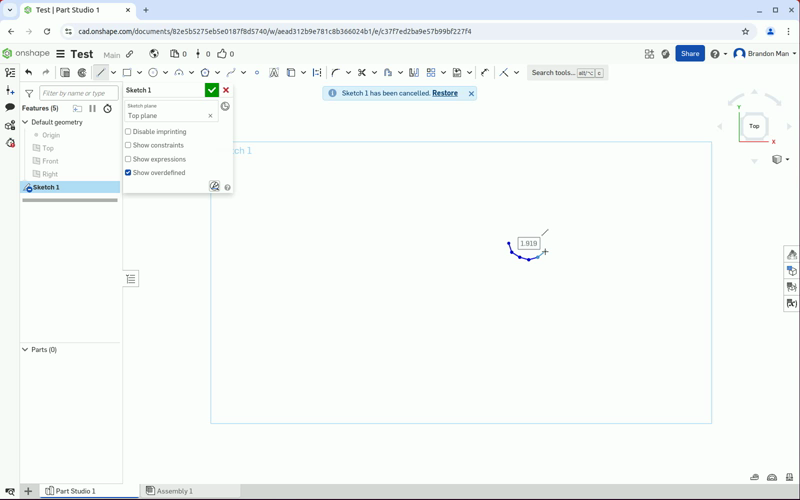
key_up(shift)
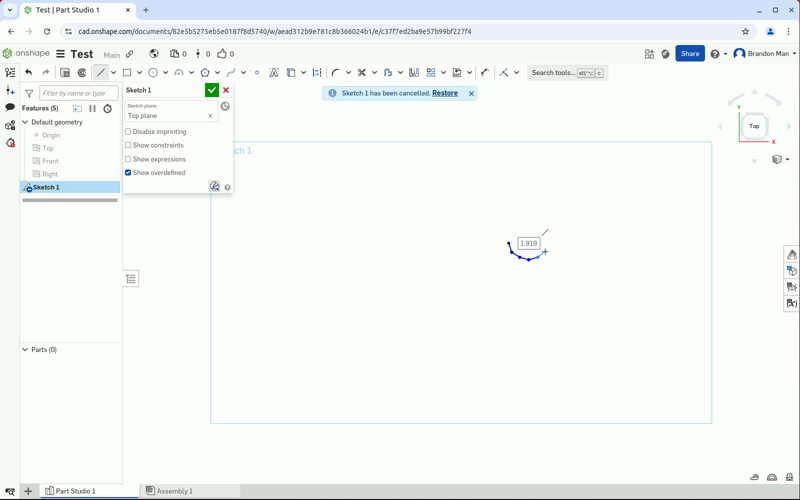
key_down(shift)
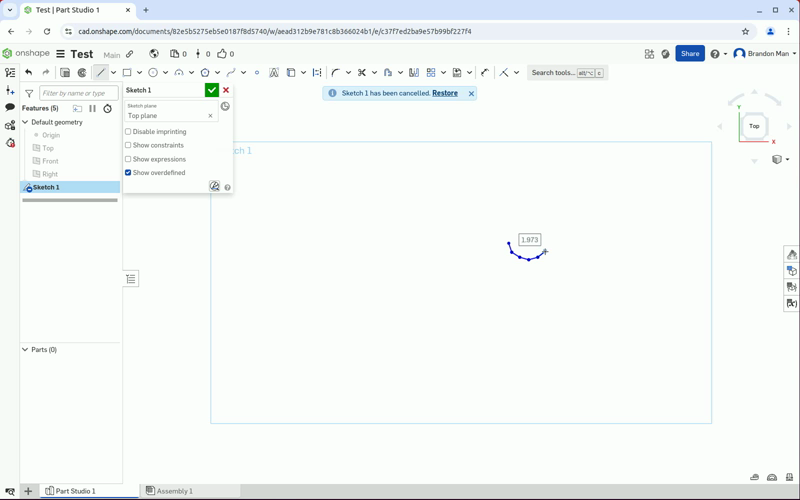
mouse_move(575, 251)
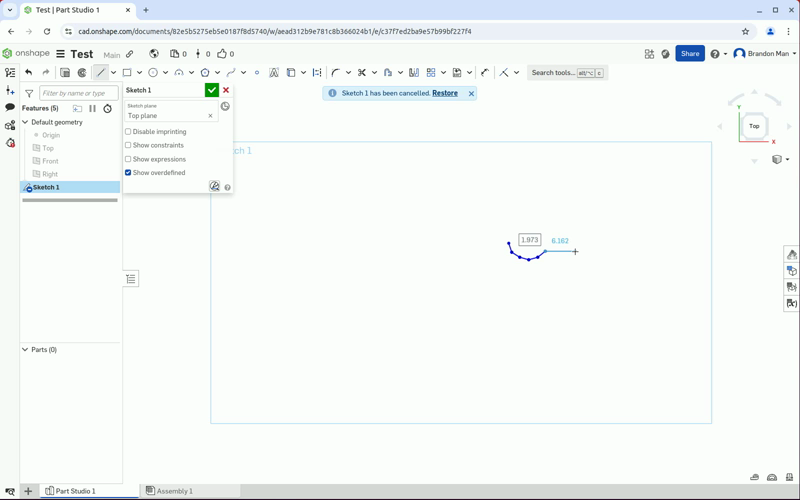
mouse_move(549, 243)
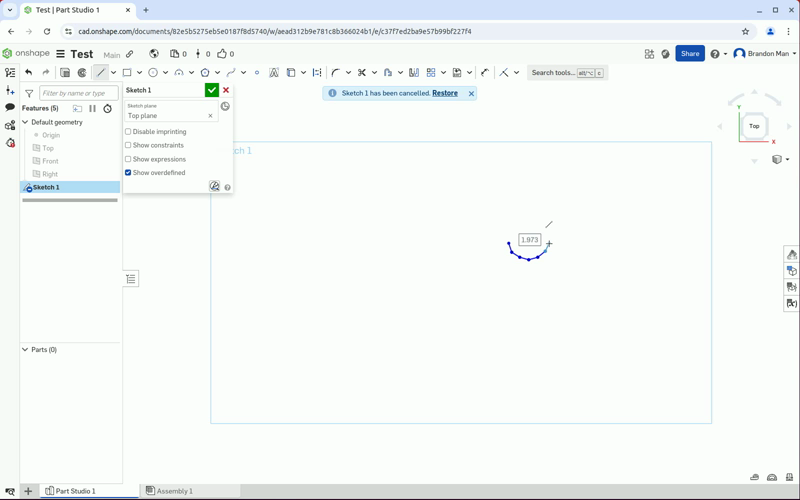
click(549, 243)
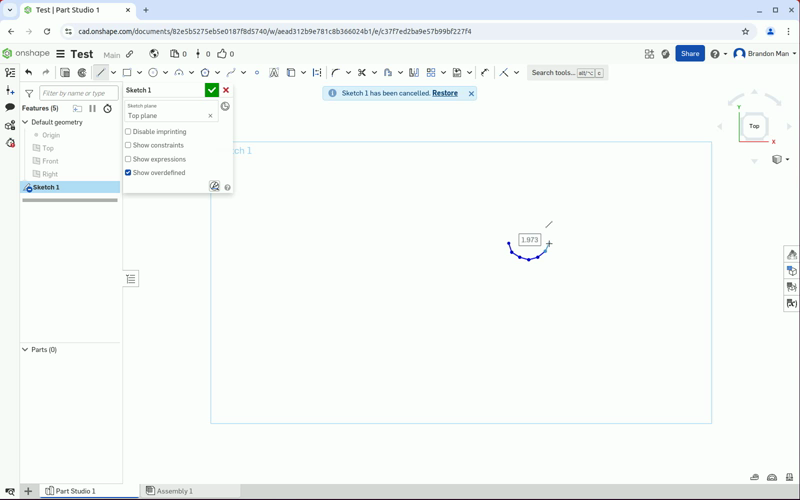
key_up(shift)
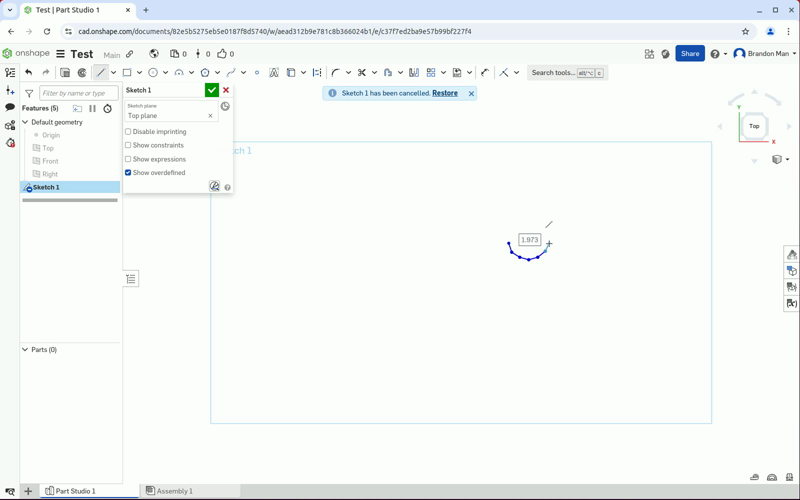
key_down(shift)
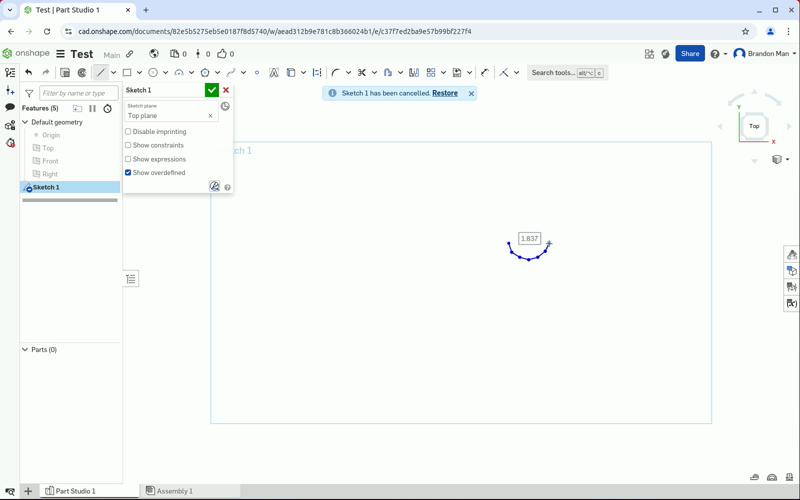
mouse_move(579, 243)
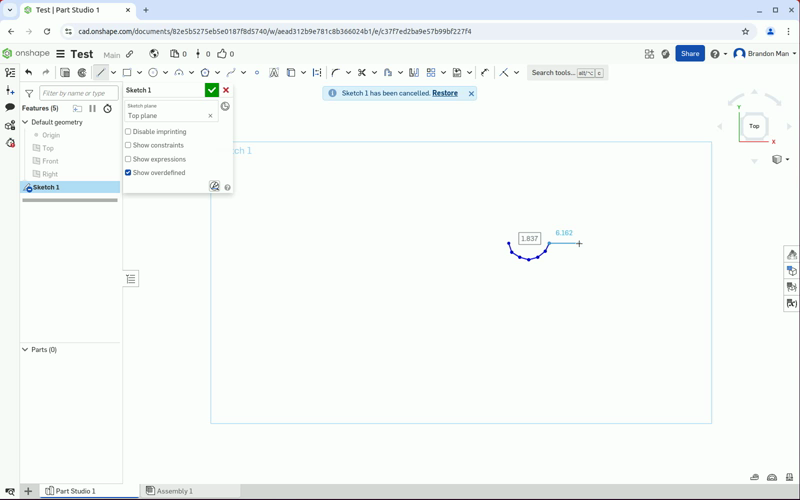
mouse_move(549, 213)
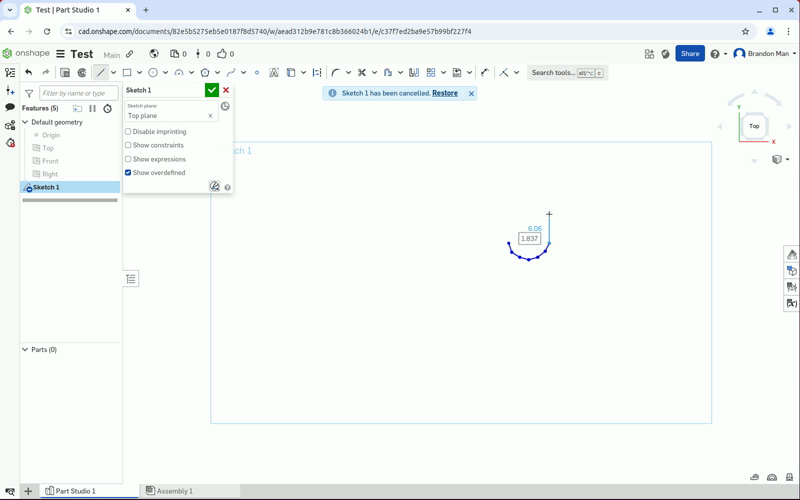
click(549, 213)
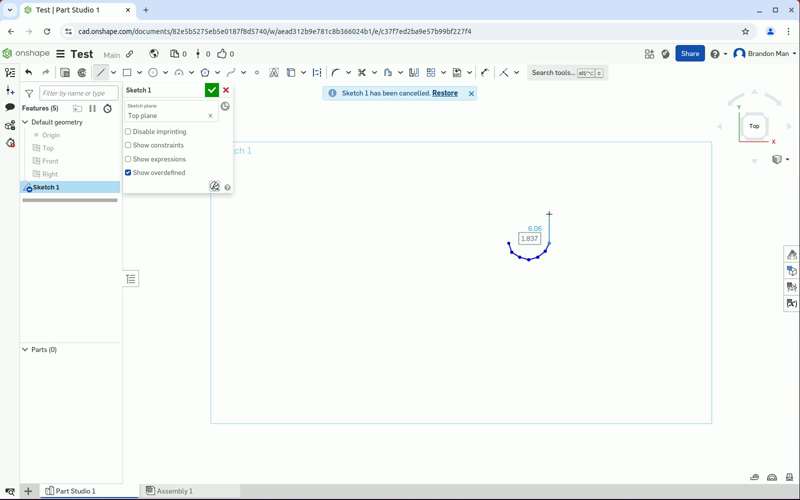
key_up(shift)
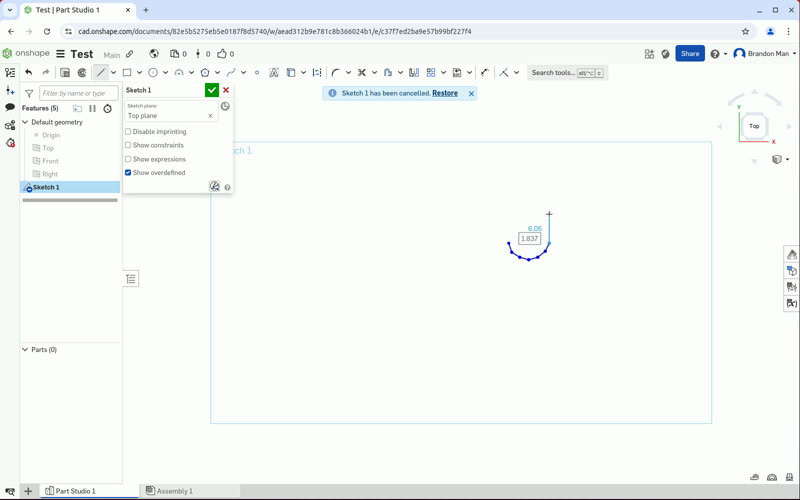
key_down(shift)
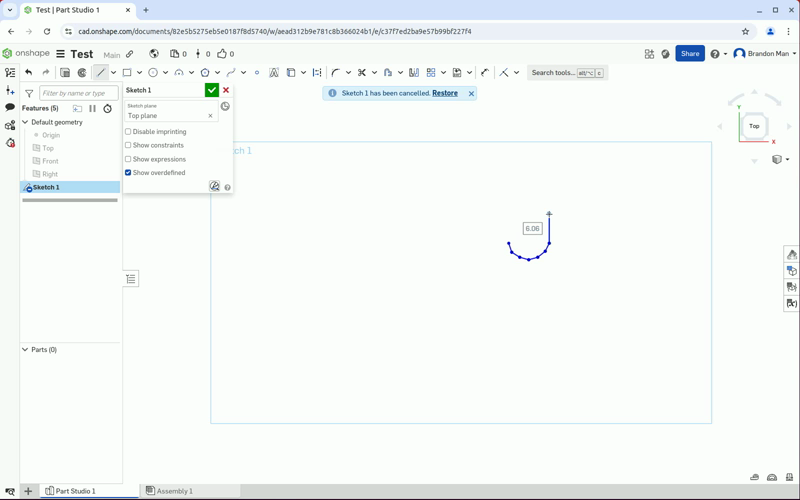
mouse_move(579, 213)
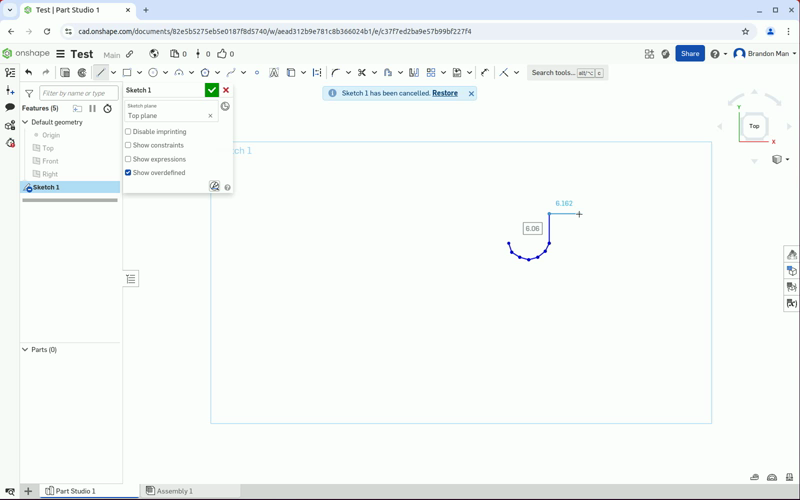
mouse_move(508, 213)
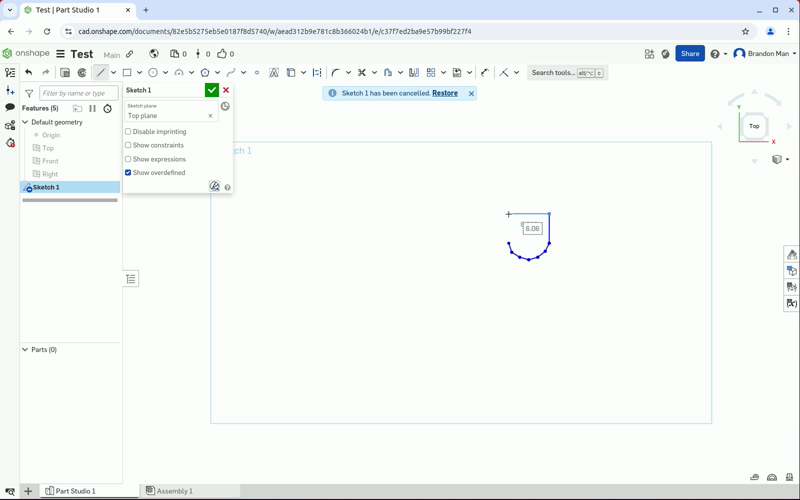
click(508, 213)
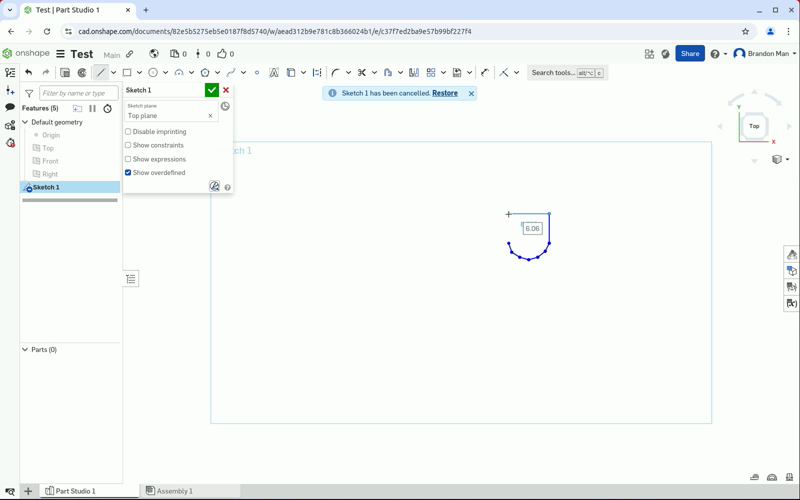
key_up(shift)
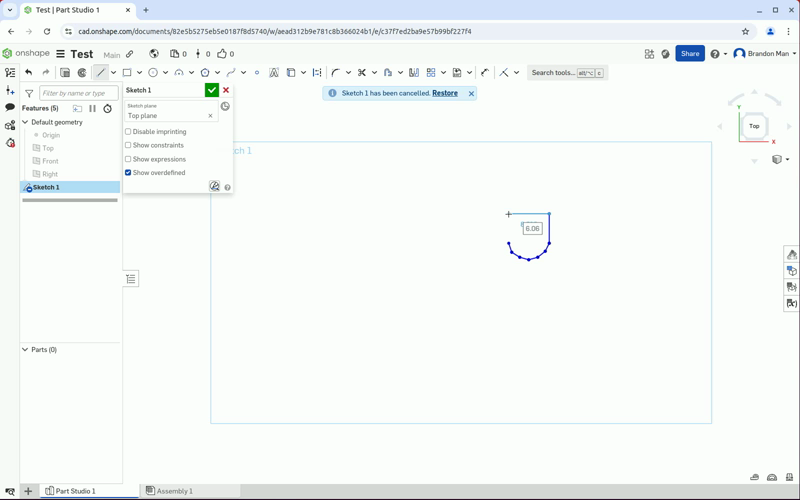
mouse_move(538, 213)
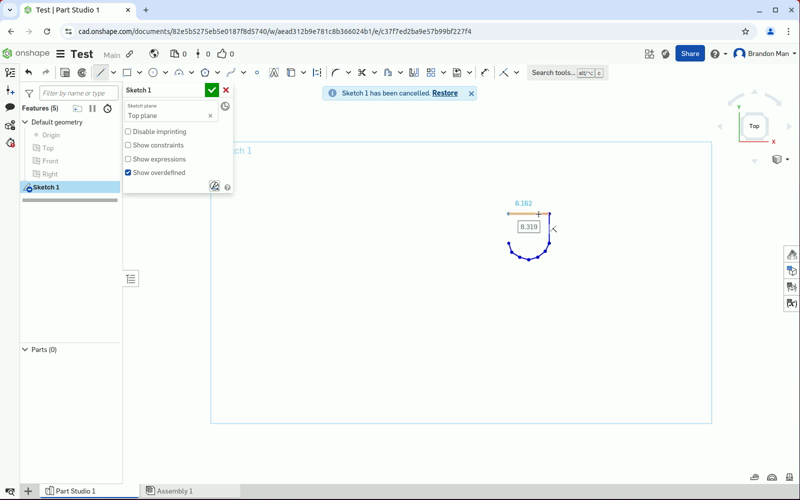
key_down(shift)
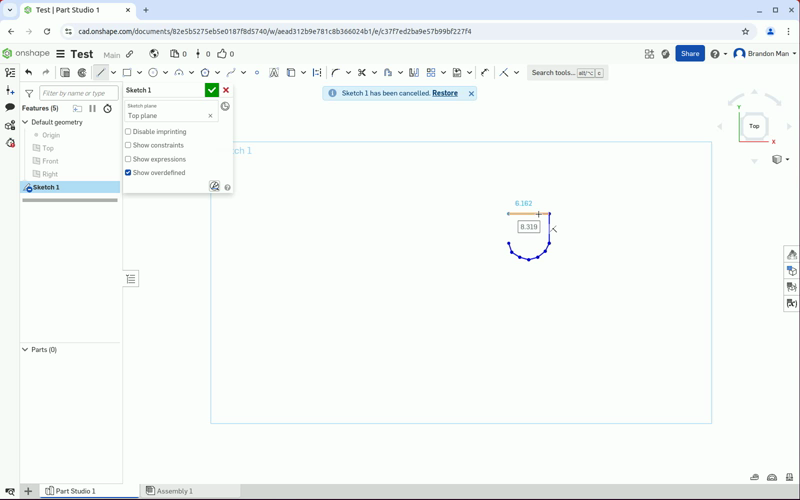
mouse_move(508, 243)
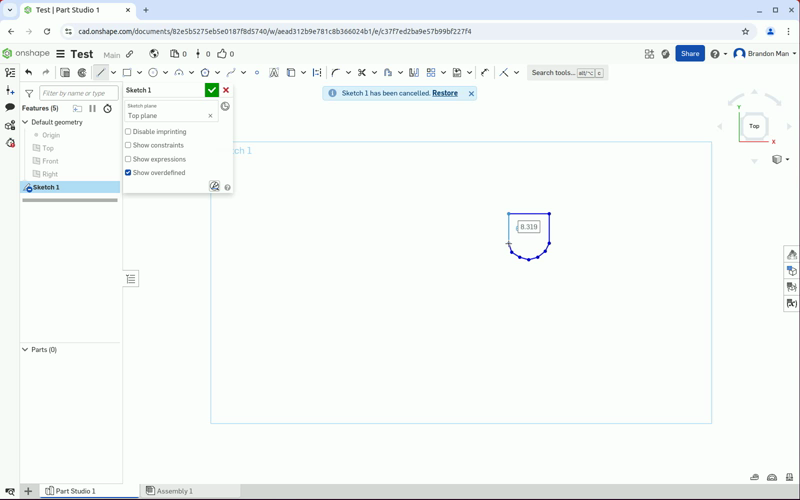
key_up(shift)
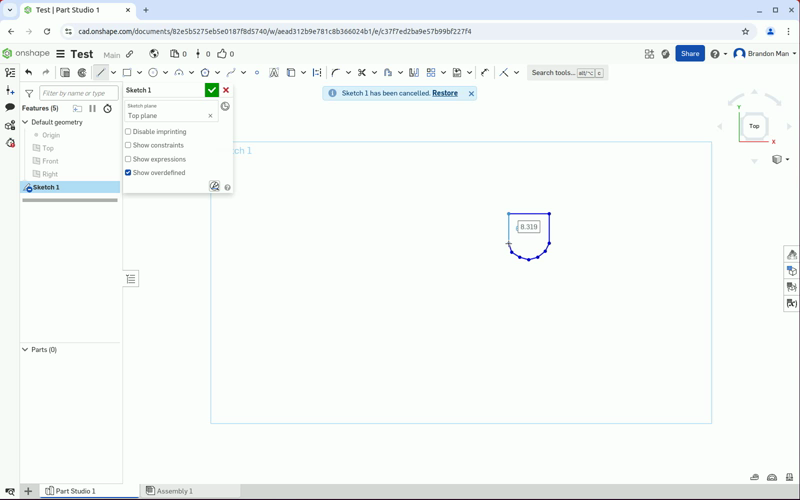
click(508, 243)
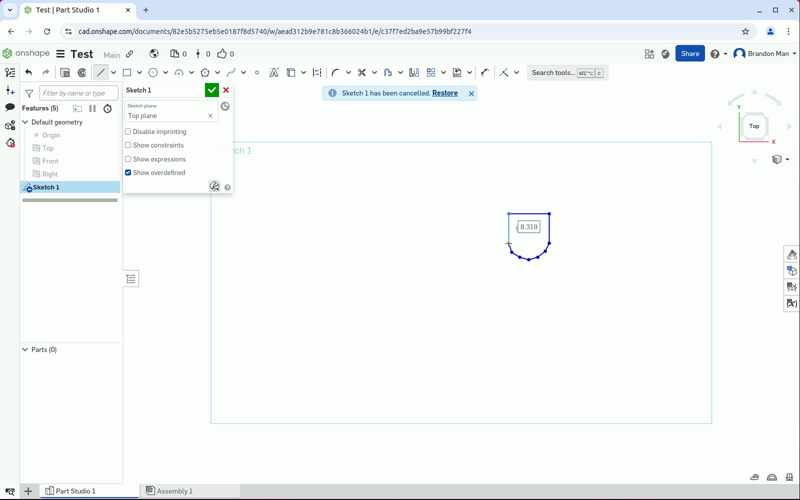
key(esc)
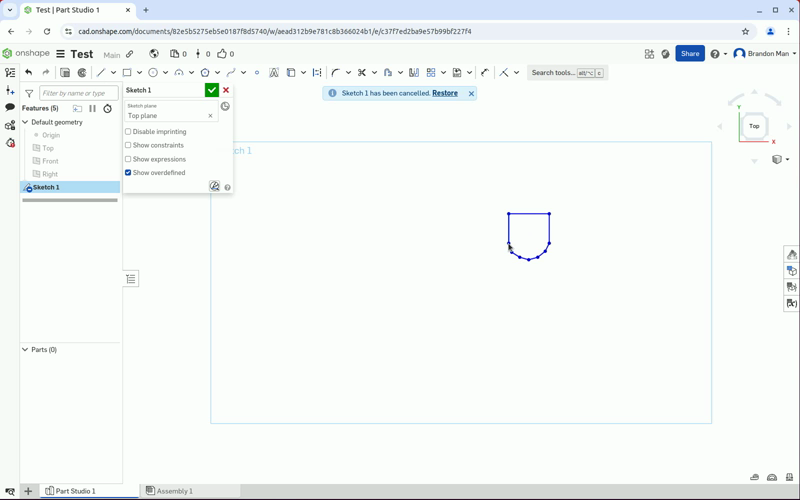
mouse_move(542, 225)
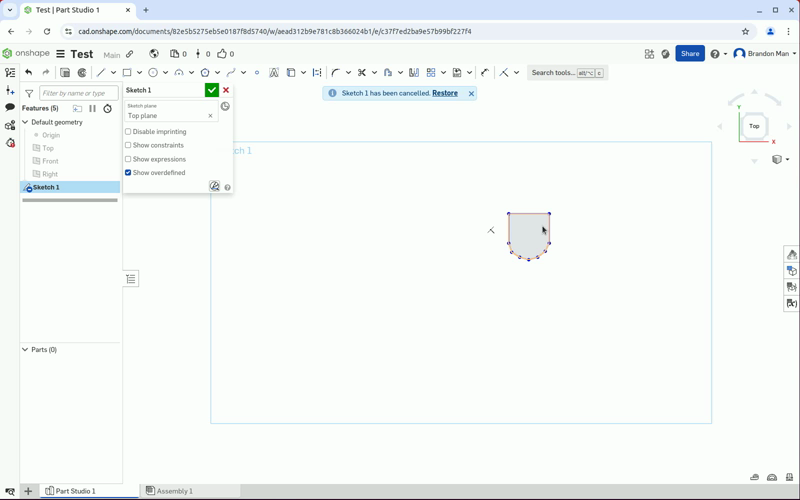
scroll(6)
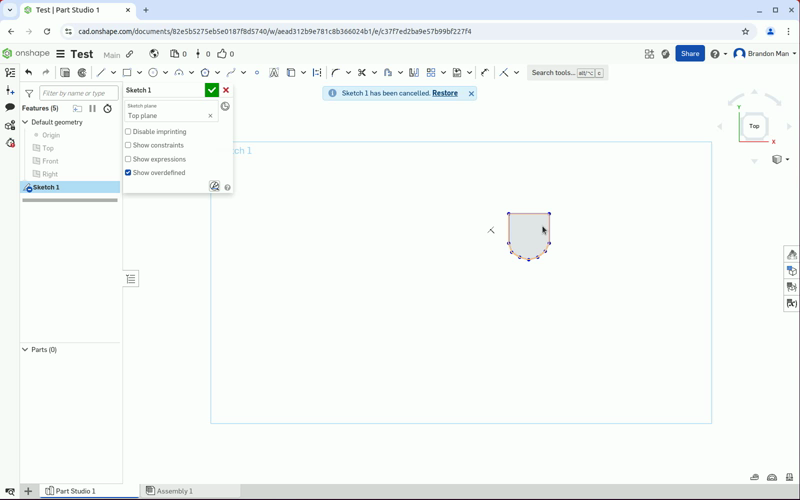
scroll(6)
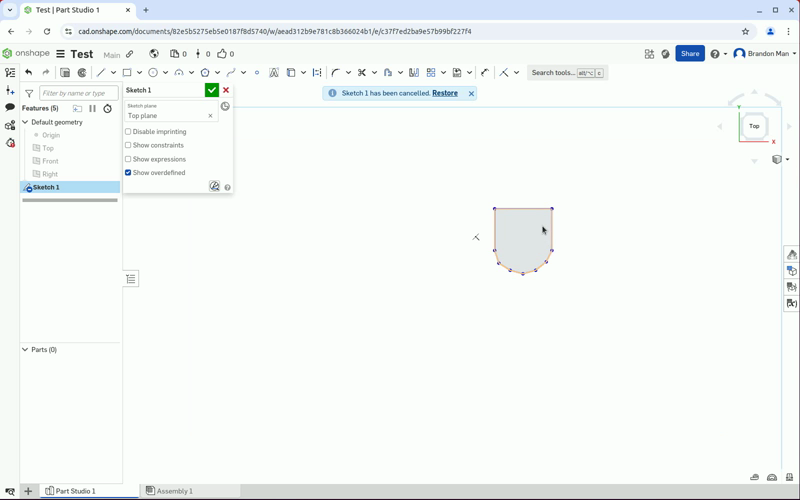
scroll(6)
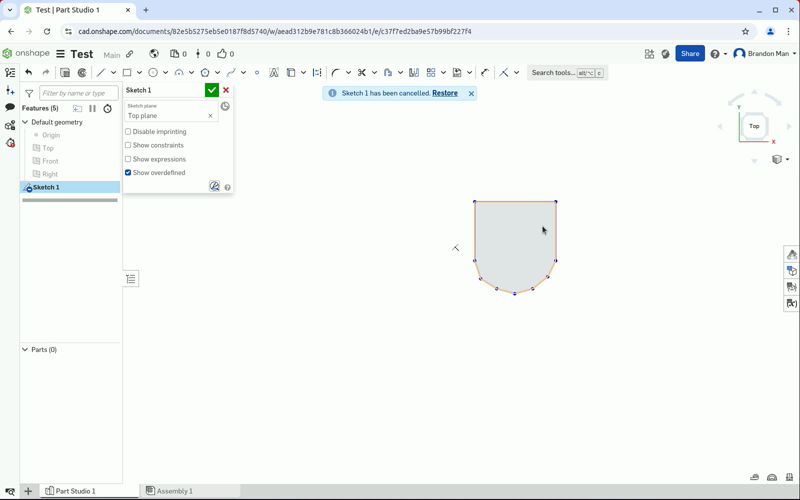
scroll(6)
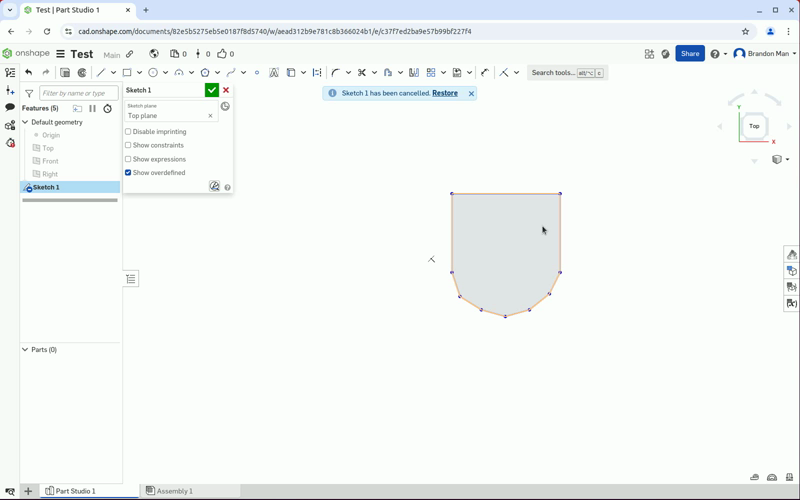
scroll(6)
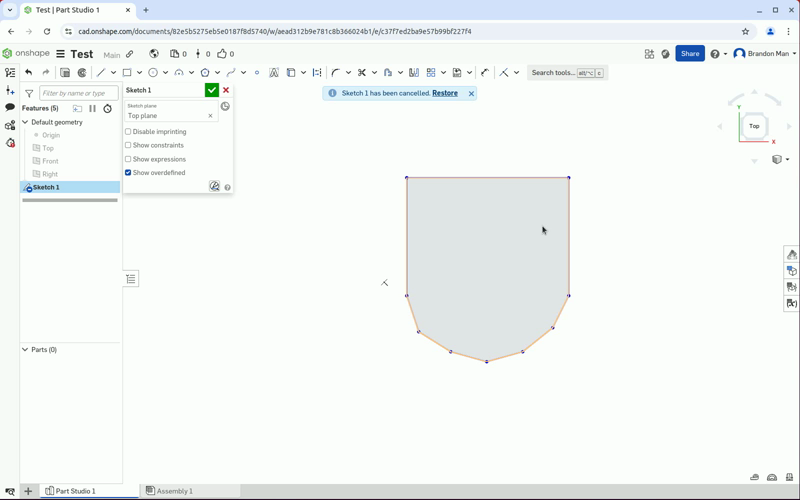
scroll(6)
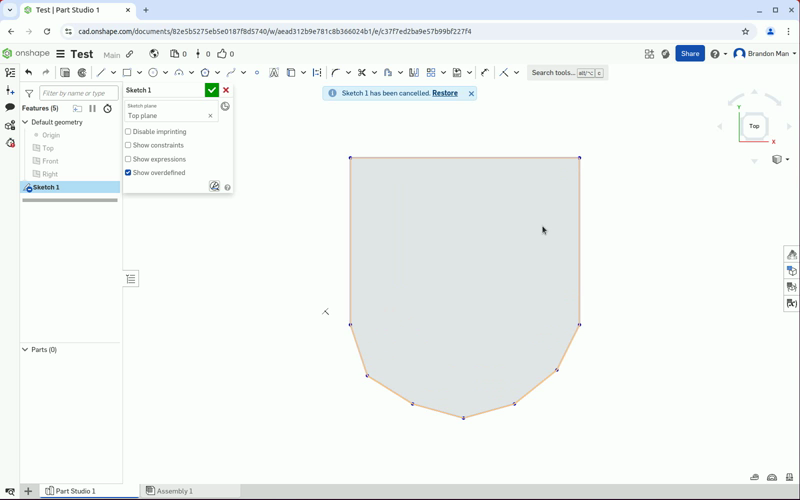
scroll(6)
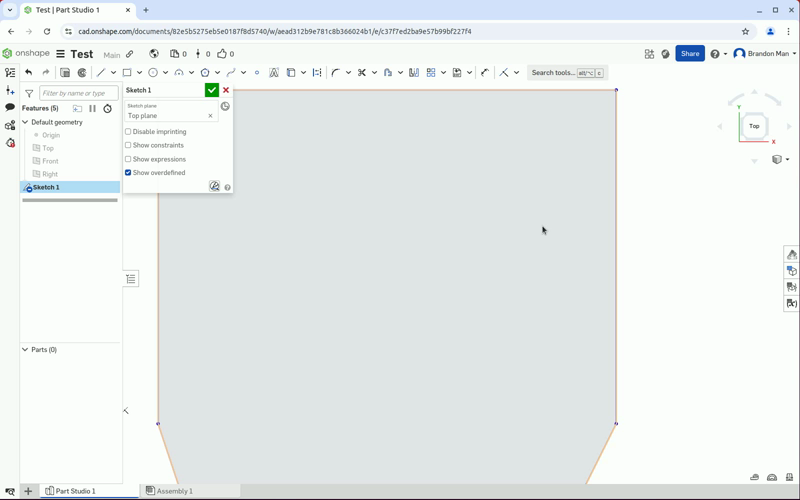
click(542, 225)
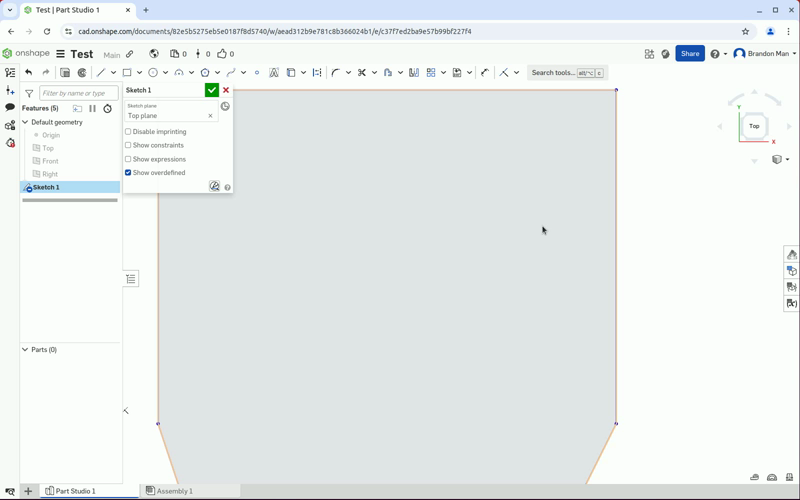
scroll(-6)
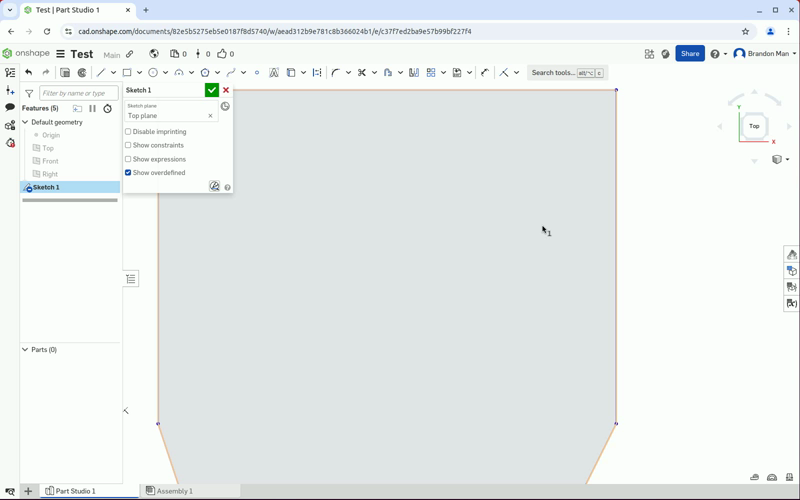
scroll(-6)
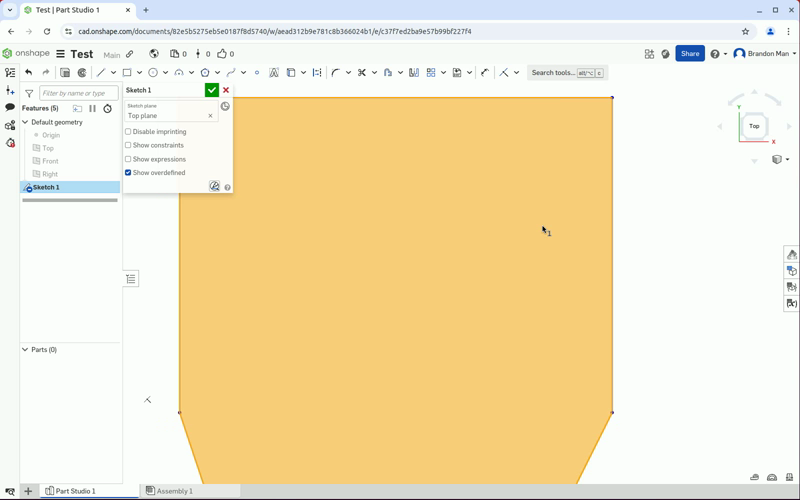
scroll(-6)
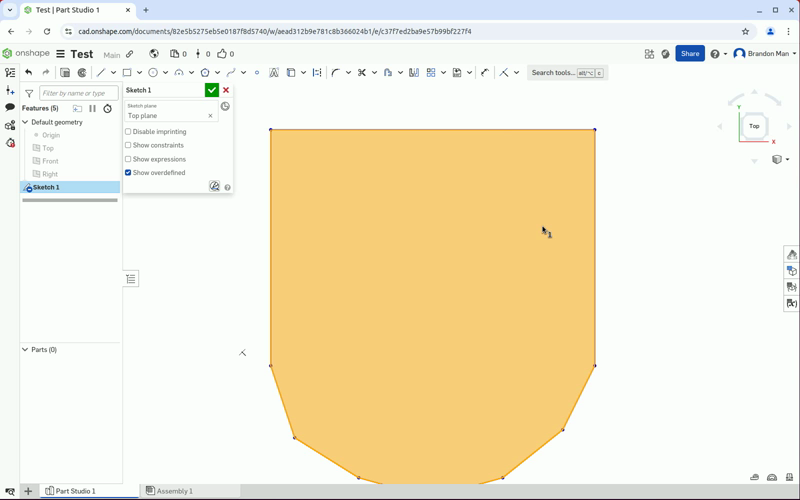
scroll(-6)
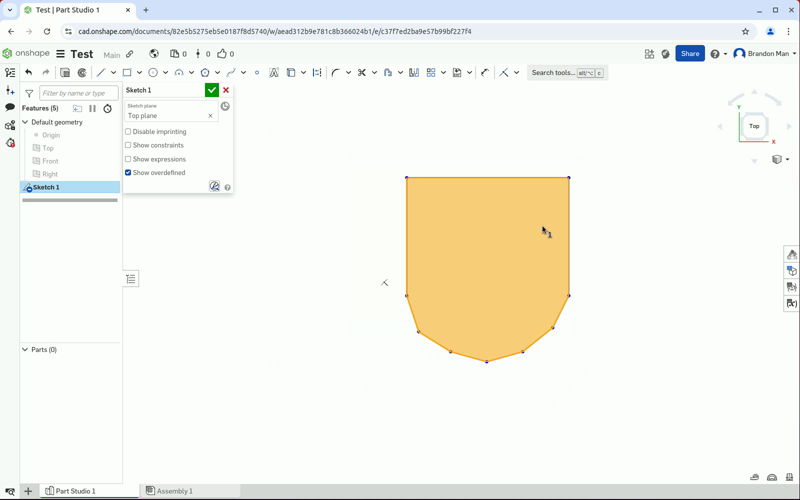
scroll(-6)
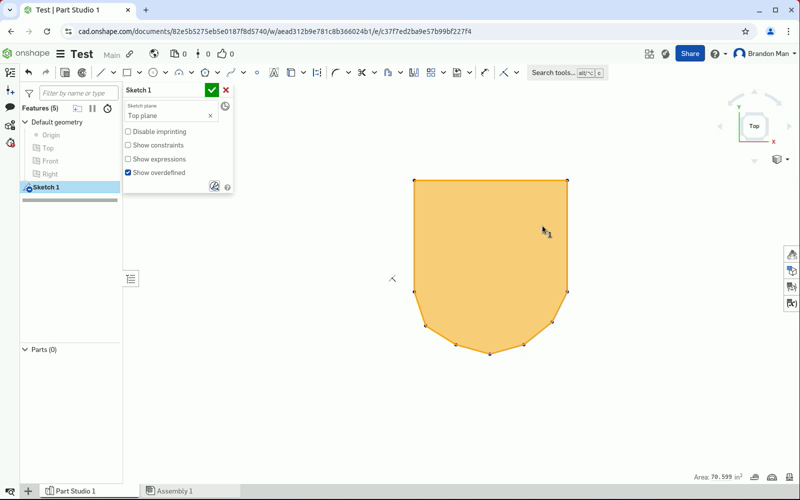
scroll(-6)
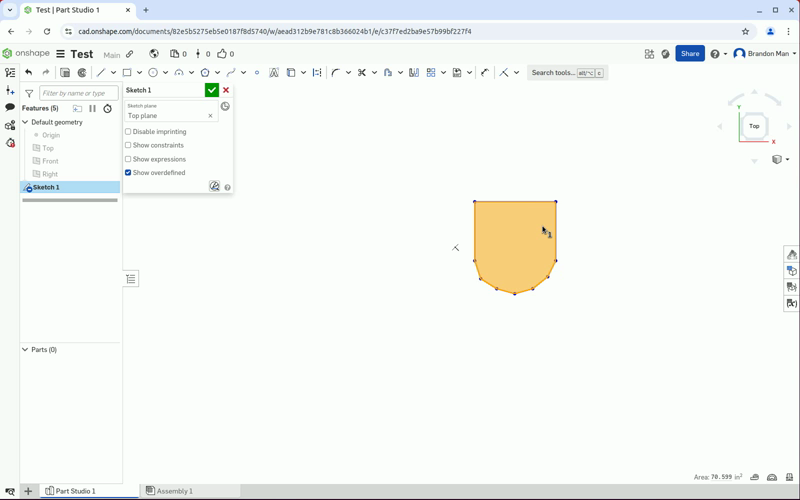
scroll(-6)
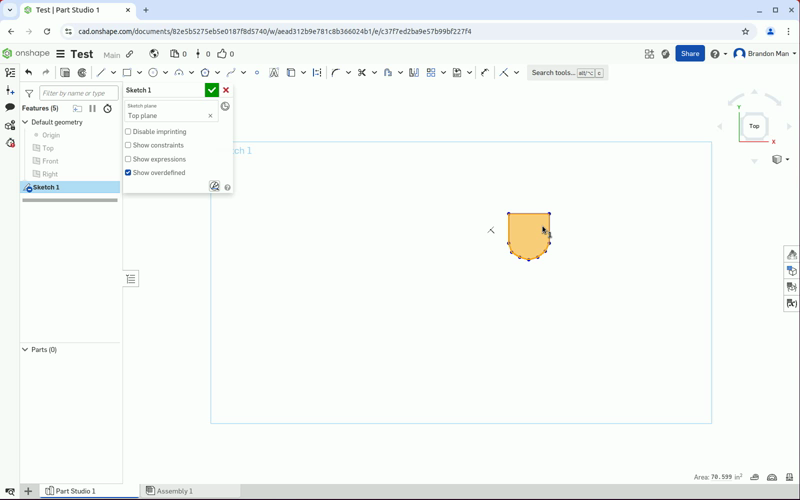
mouse_move(73, 352)
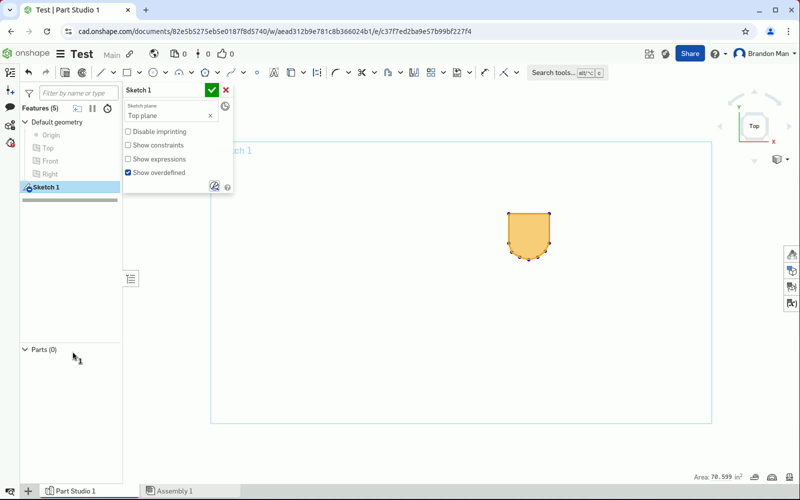
key(shift+y)
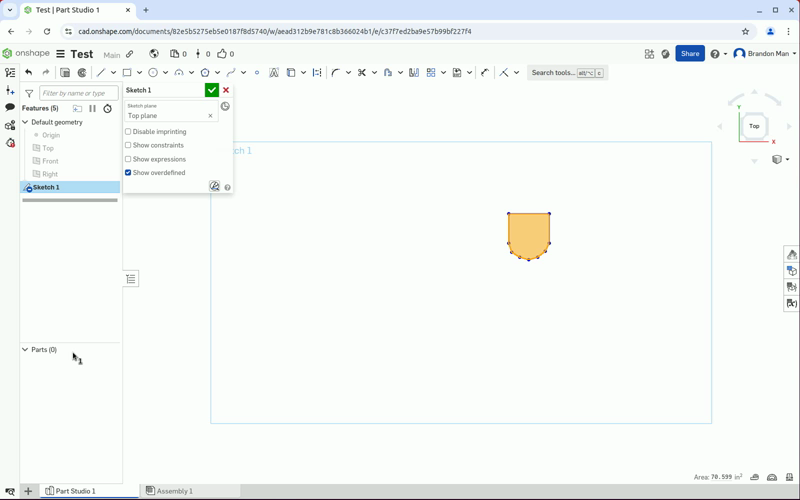
key(shift+e)
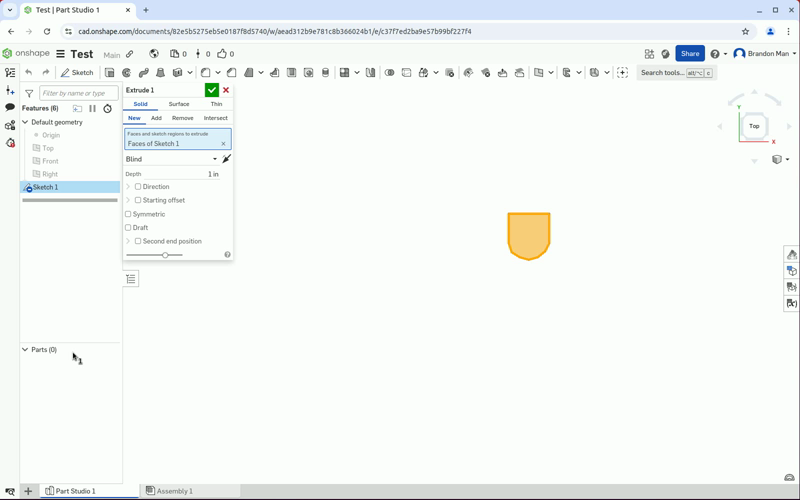
mouse_move(143, 106)
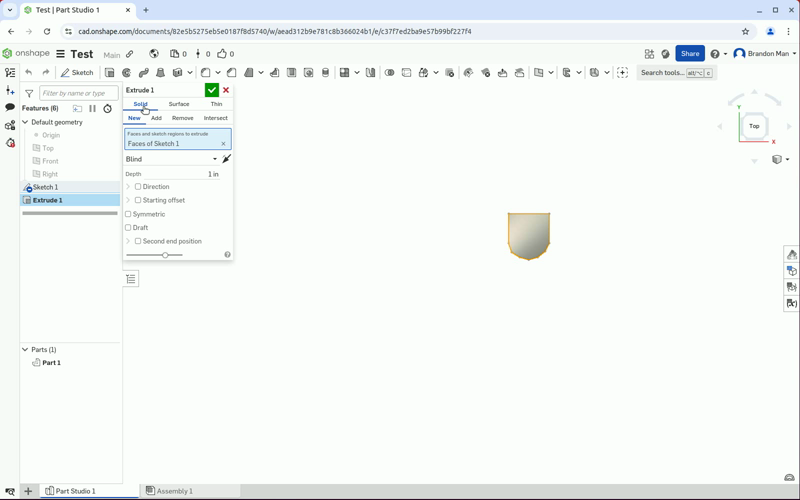
click(143, 106)
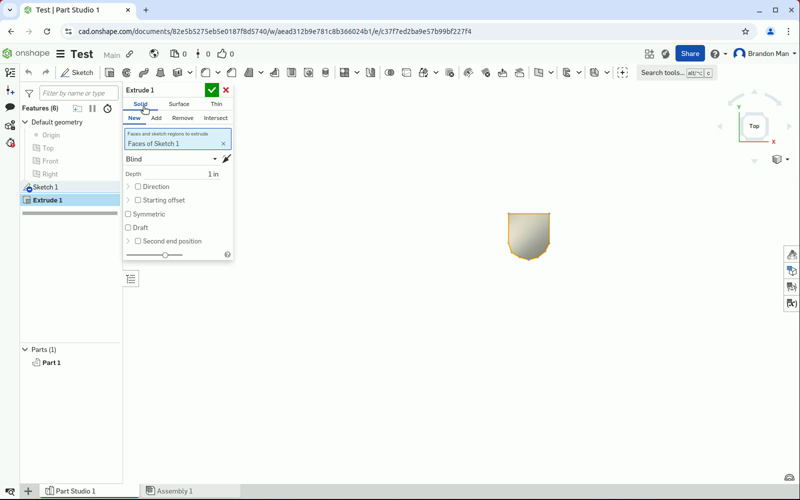
mouse_move(137, 120)
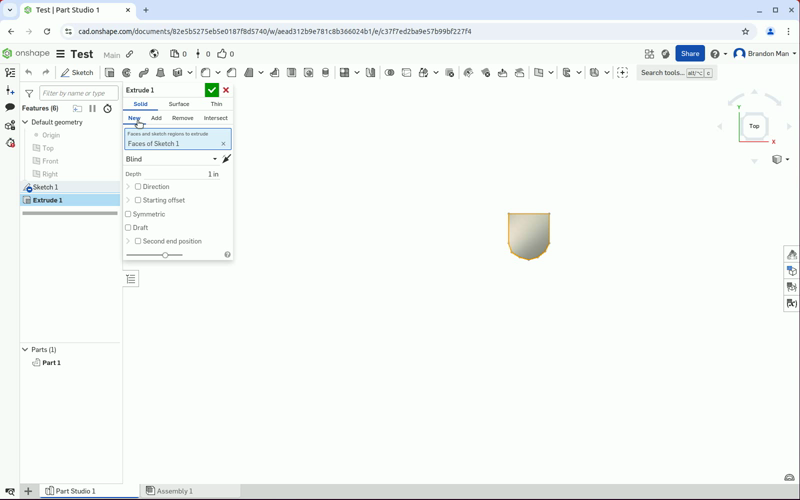
click(137, 120)
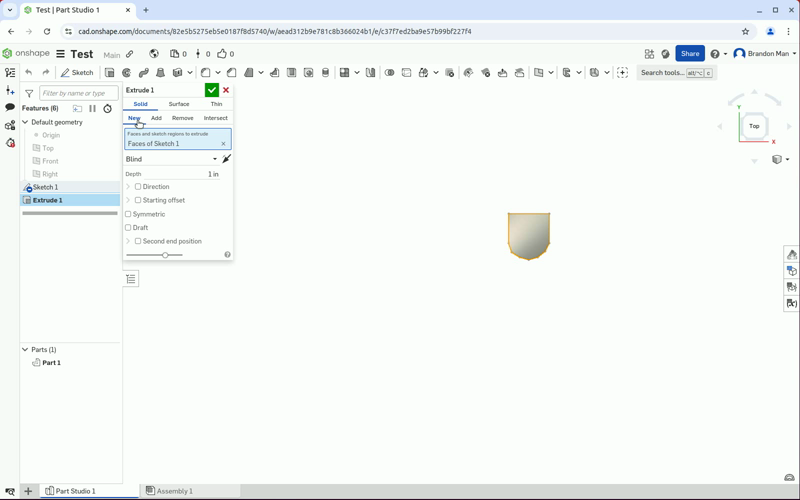
key(tab, 4)
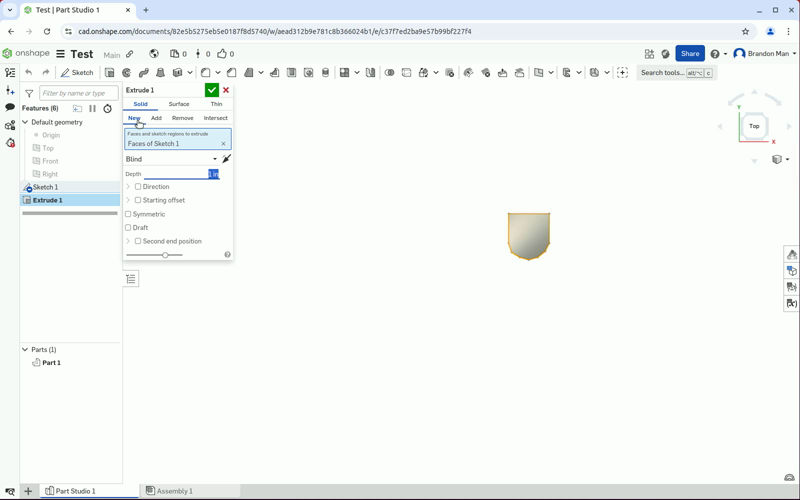
text(-0.241)
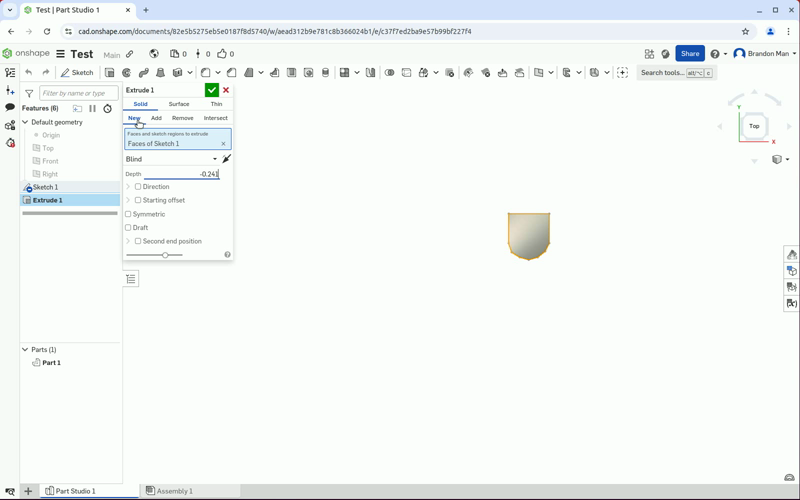
key(enter)
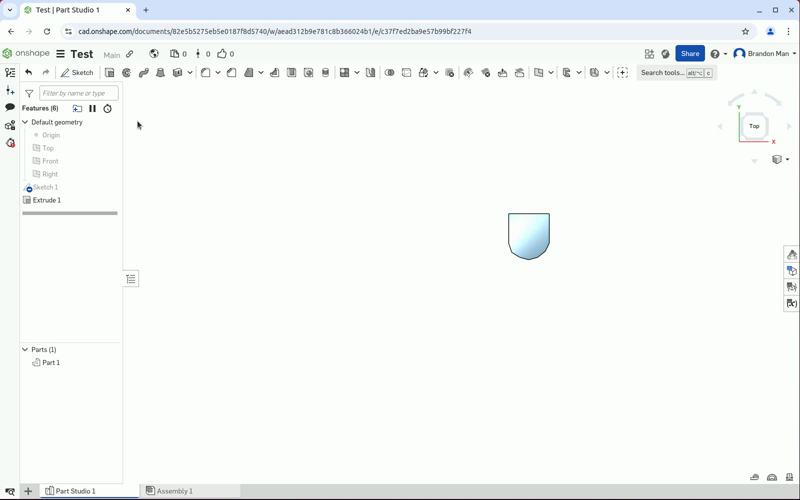
key(shift+h)
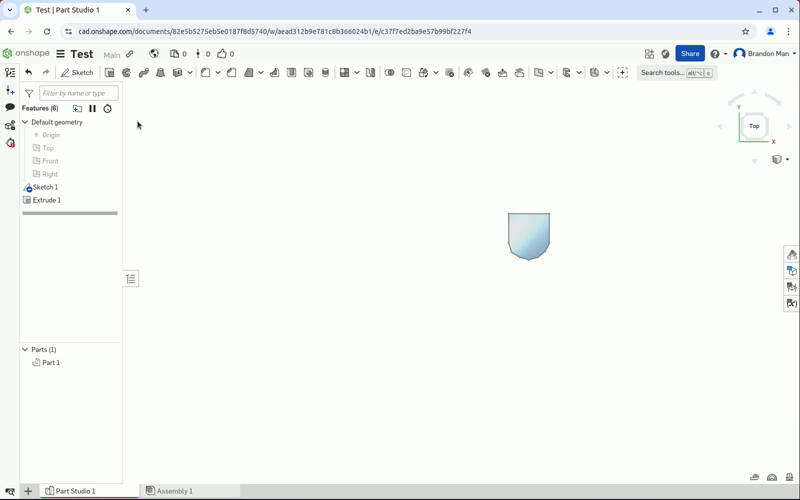
key(shift+h)
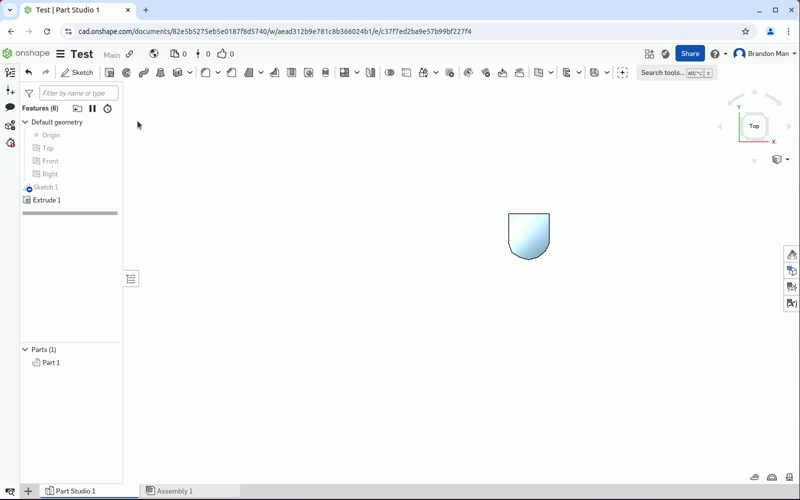
mouse_move(73, 189)
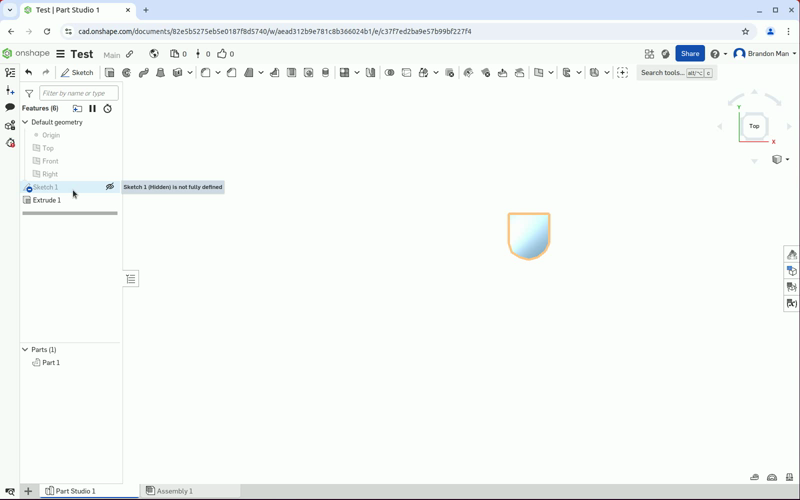
click(73, 189)
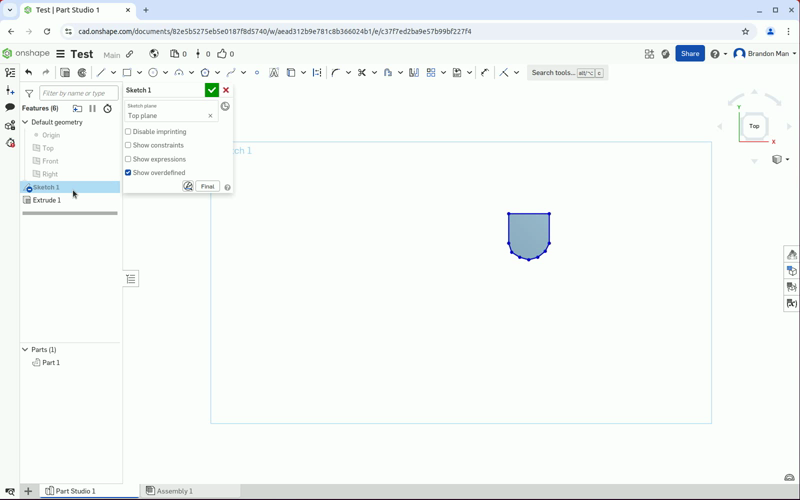
mouse_move(229, 92)
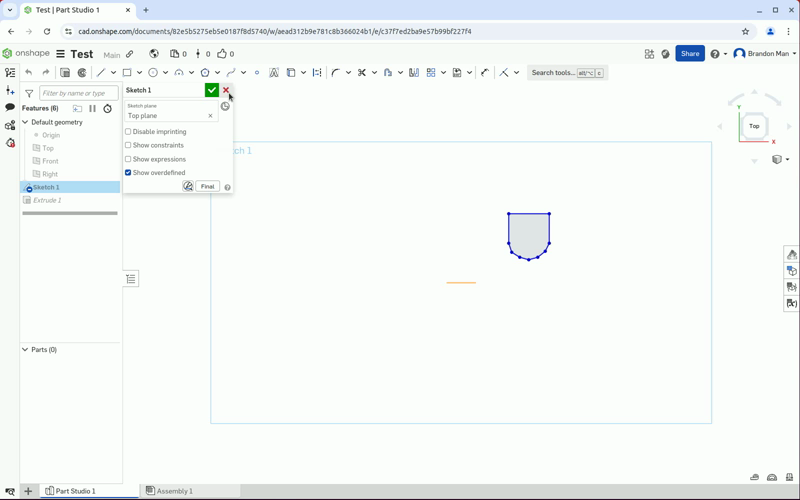
click(229, 92)
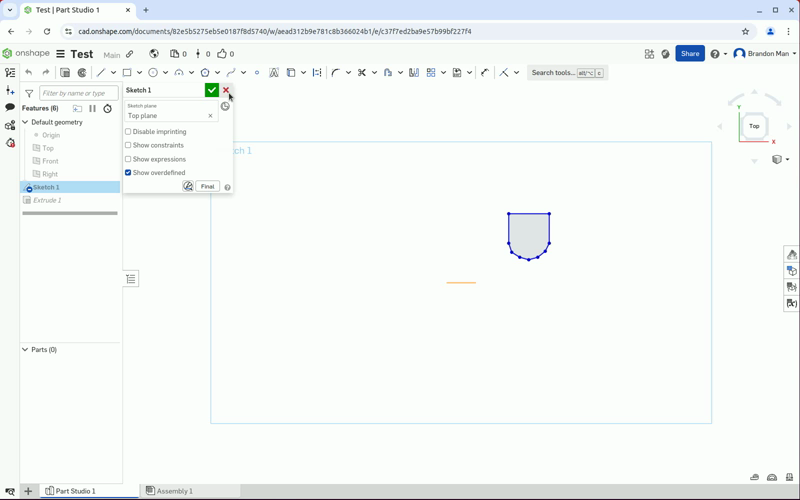
key(shift+s)
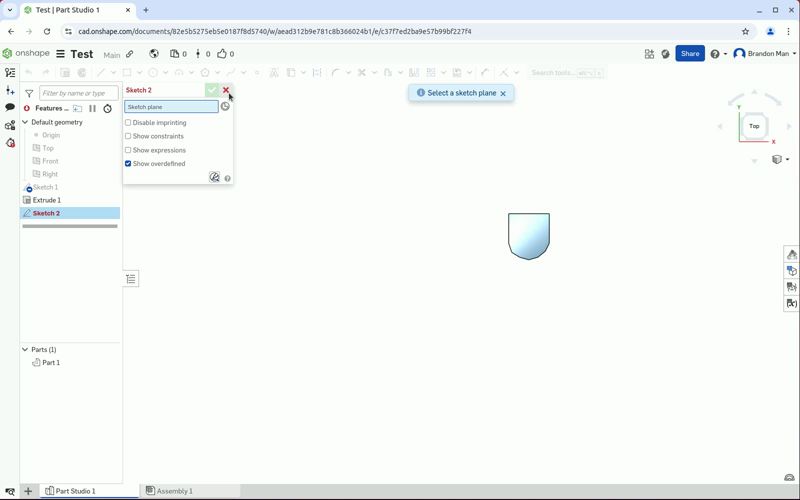
mouse_move(73, 150)
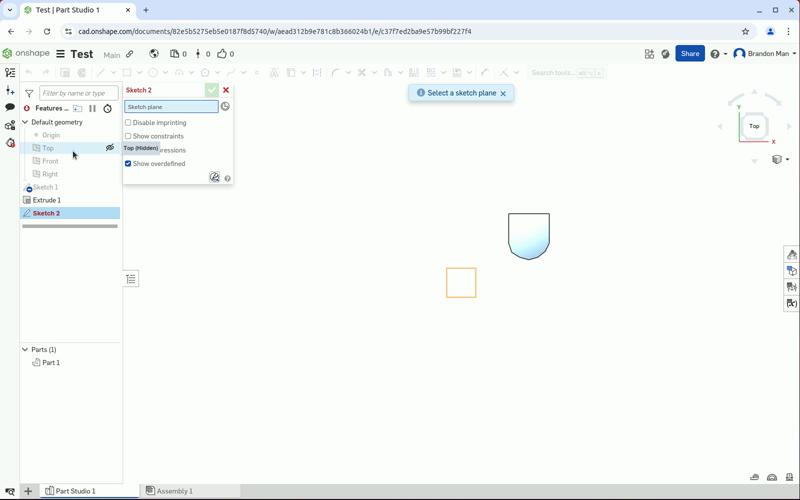
click(73, 150)
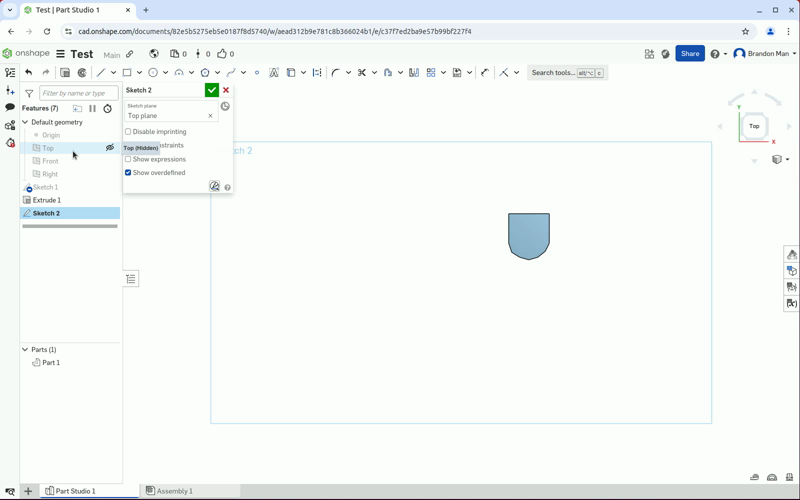
mouse_move(73, 352)
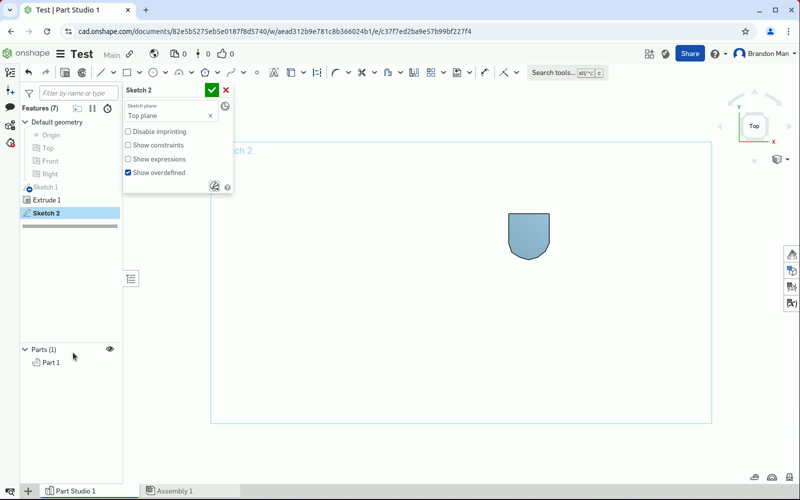
key(y)
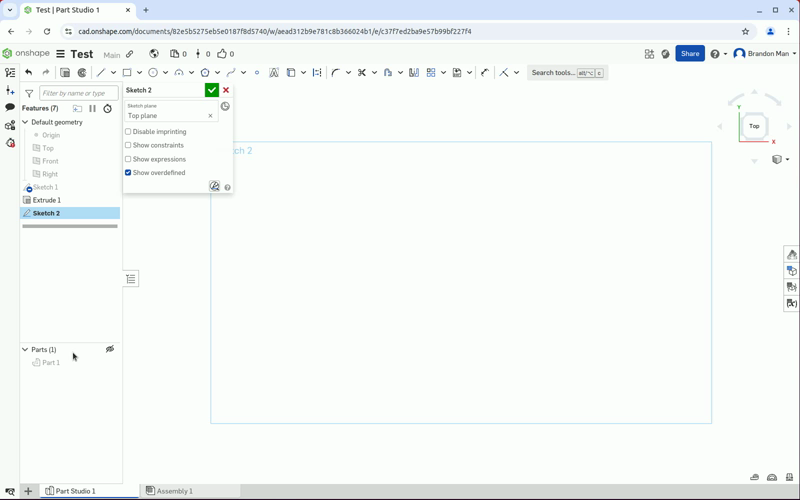
key(l)
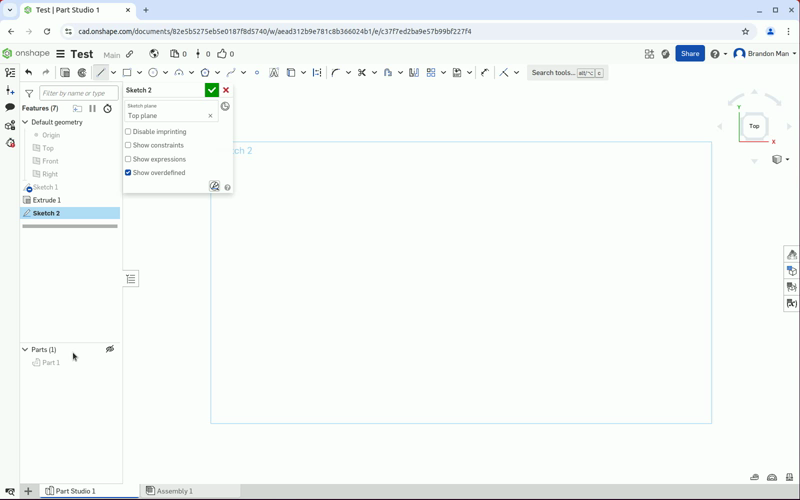
key_down(shift)
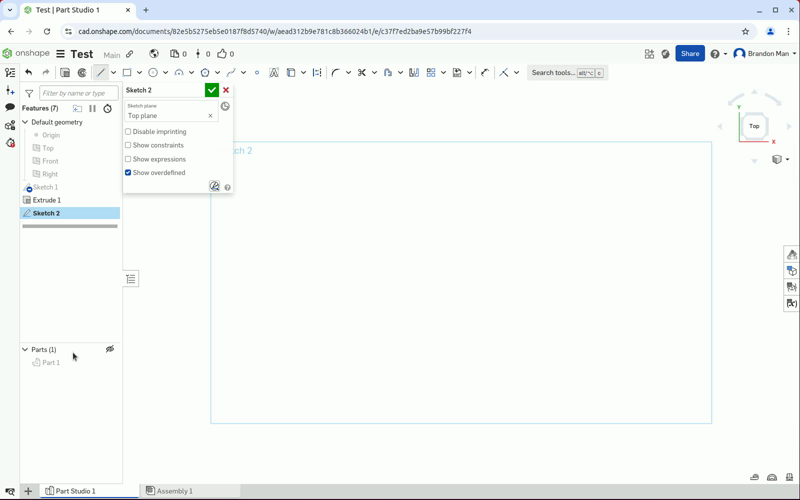
mouse_move(508, 215)
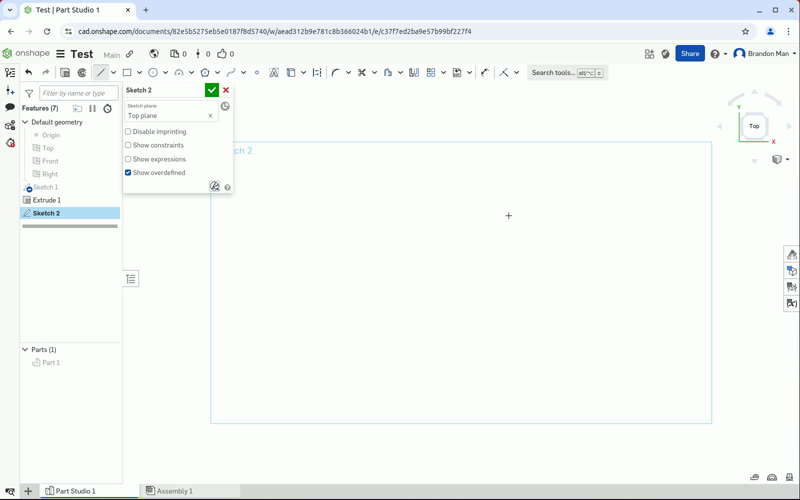
click(508, 215)
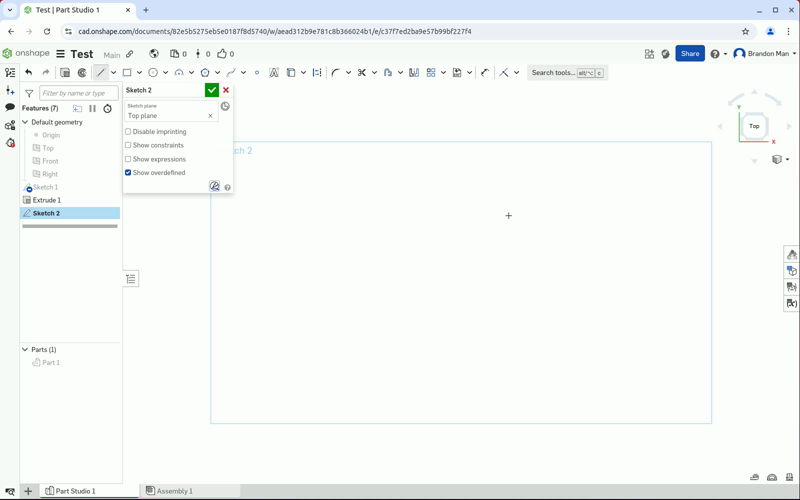
key_up(shift)
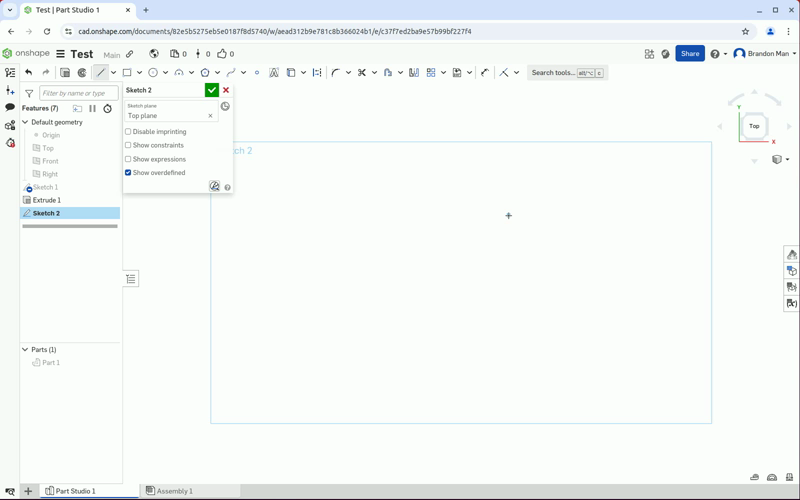
key_down(shift)
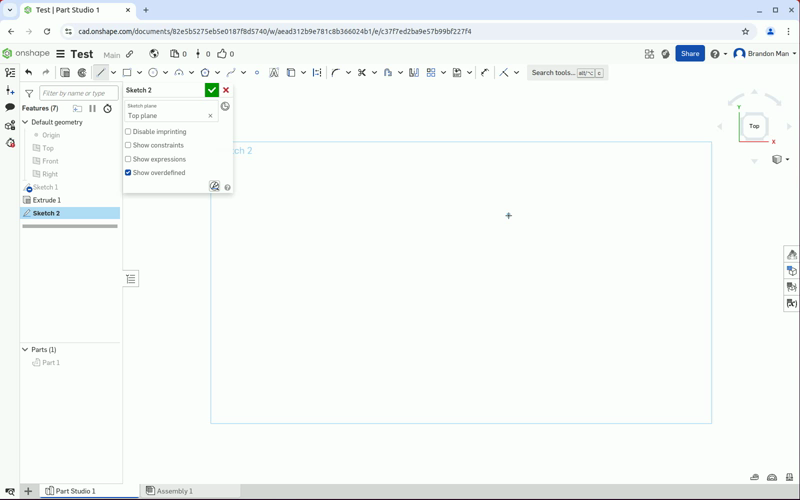
mouse_move(538, 215)
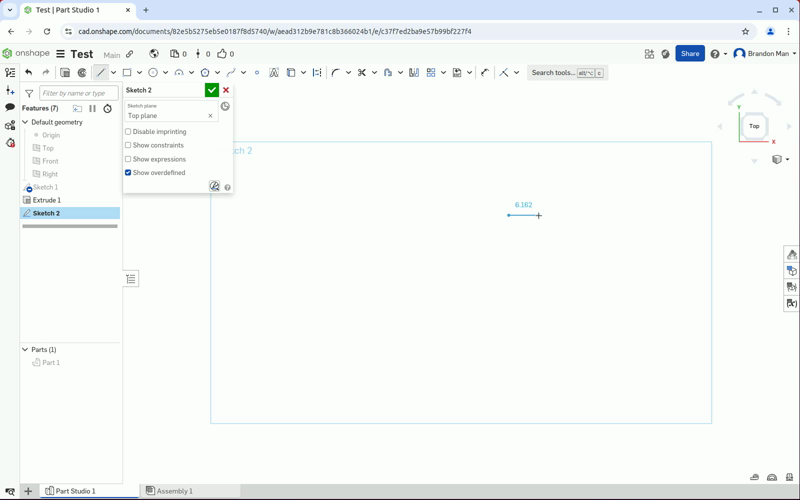
mouse_move(549, 215)
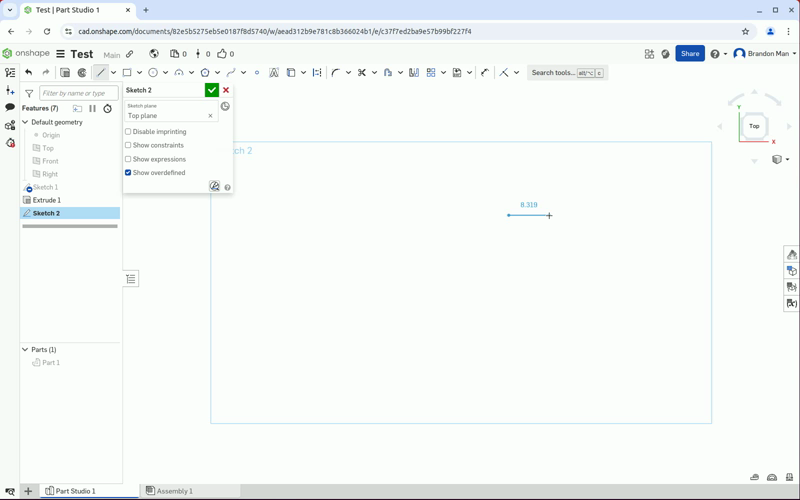
click(549, 215)
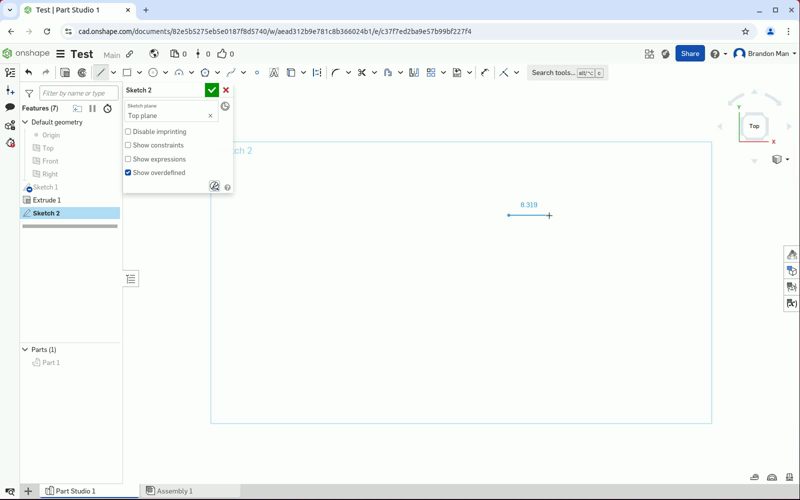
key_up(shift)
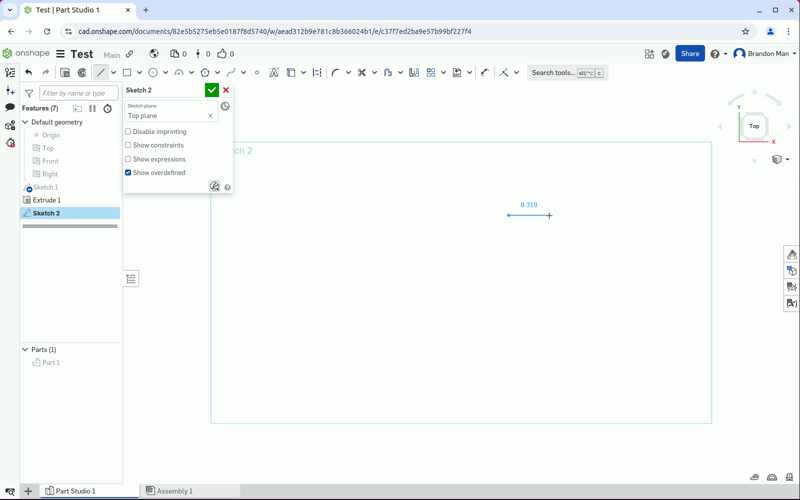
key_down(shift)
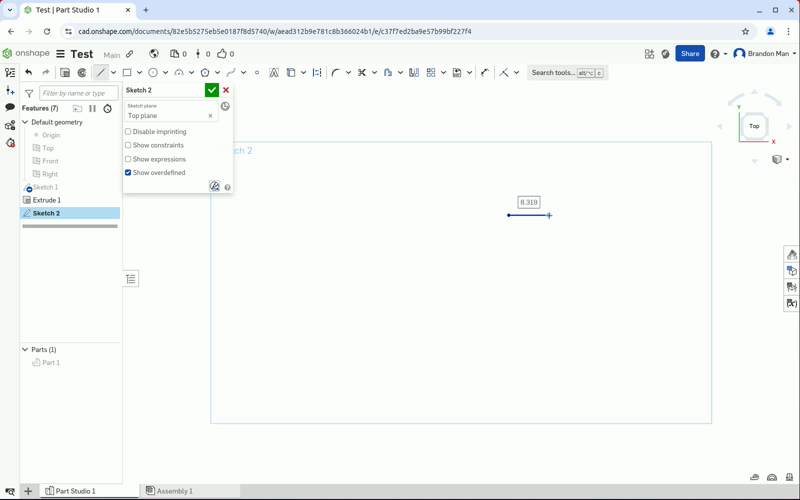
mouse_move(579, 215)
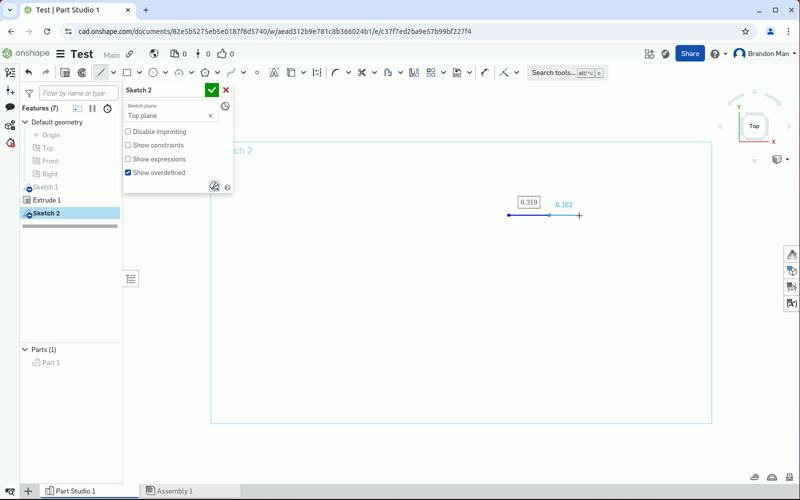
mouse_move(549, 186)
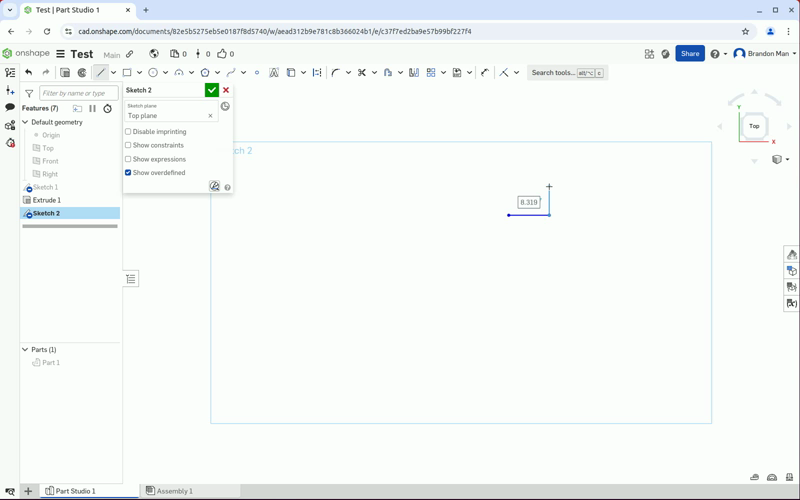
click(549, 186)
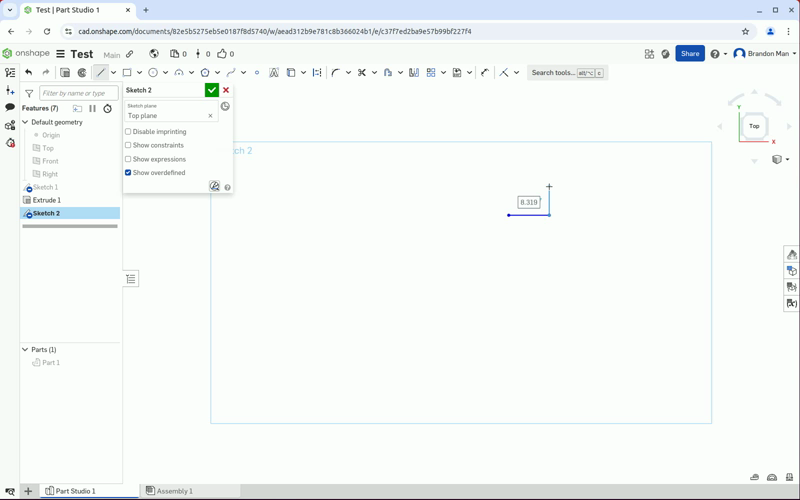
key_up(shift)
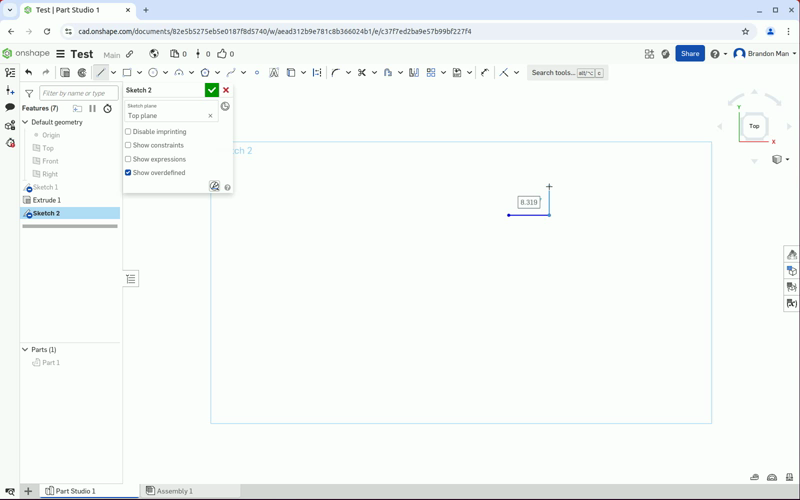
key_down(shift)
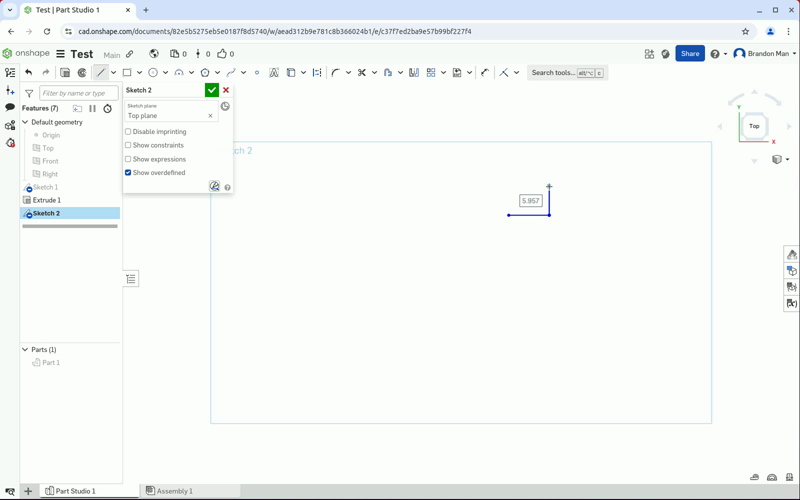
mouse_move(579, 186)
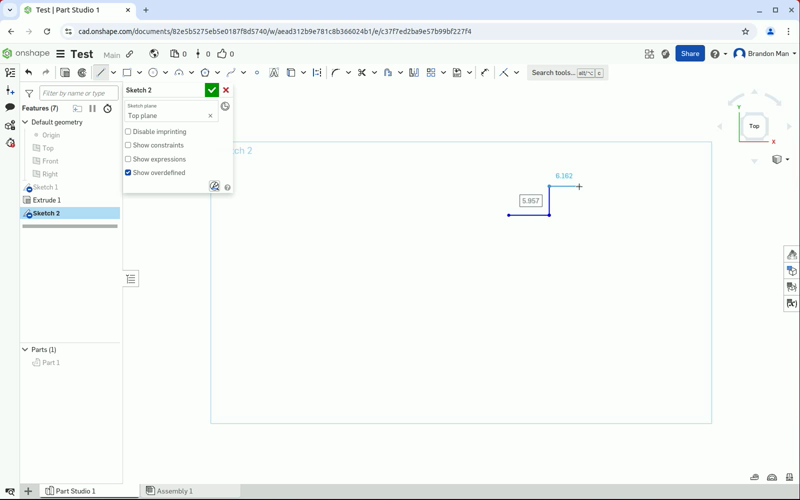
mouse_move(545, 177)
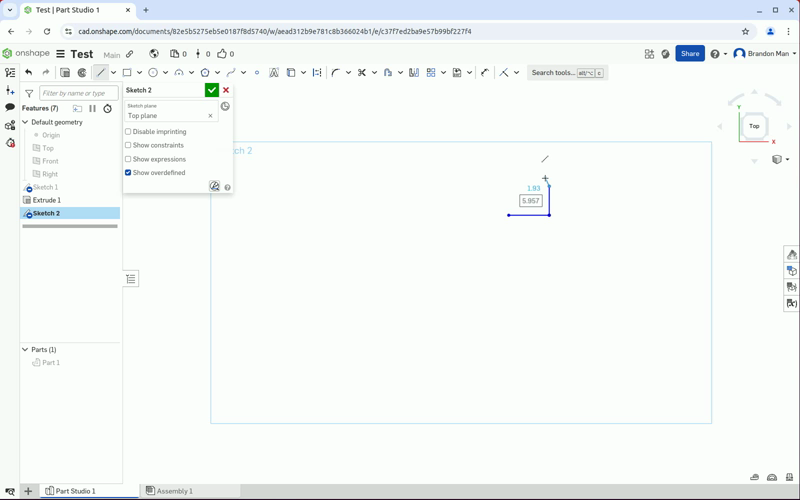
click(545, 177)
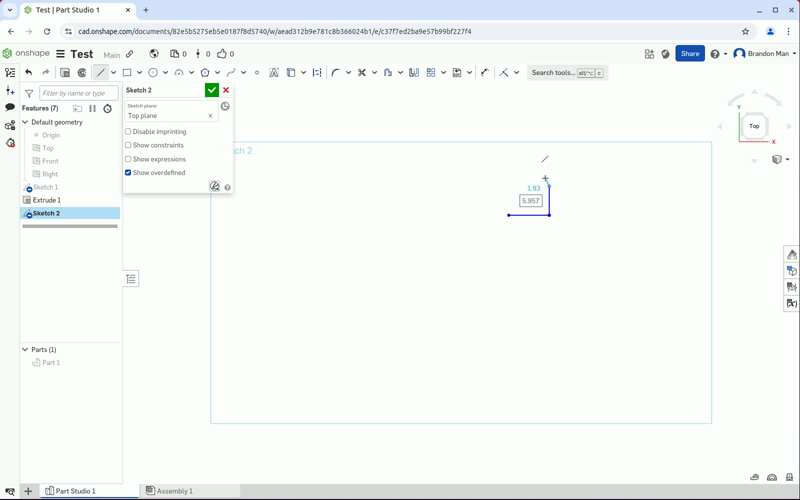
key_up(shift)
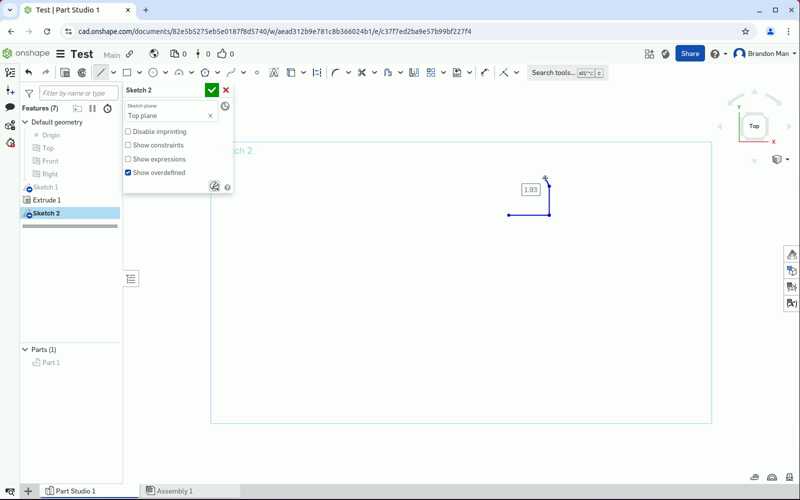
key_down(shift)
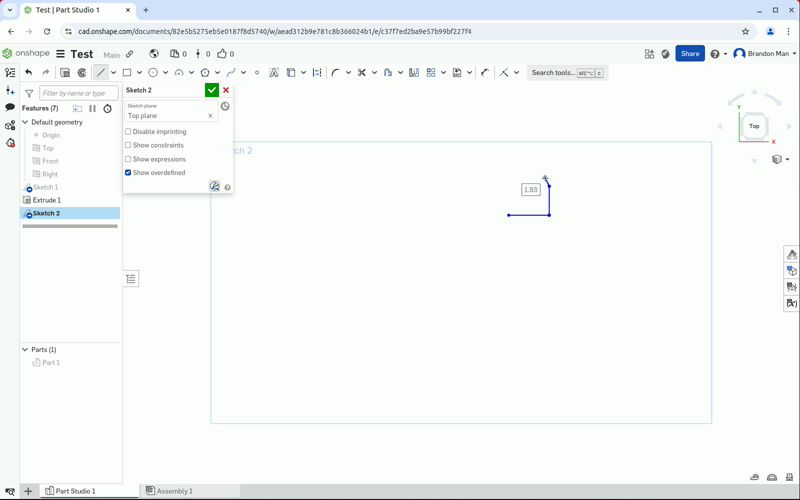
mouse_move(575, 177)
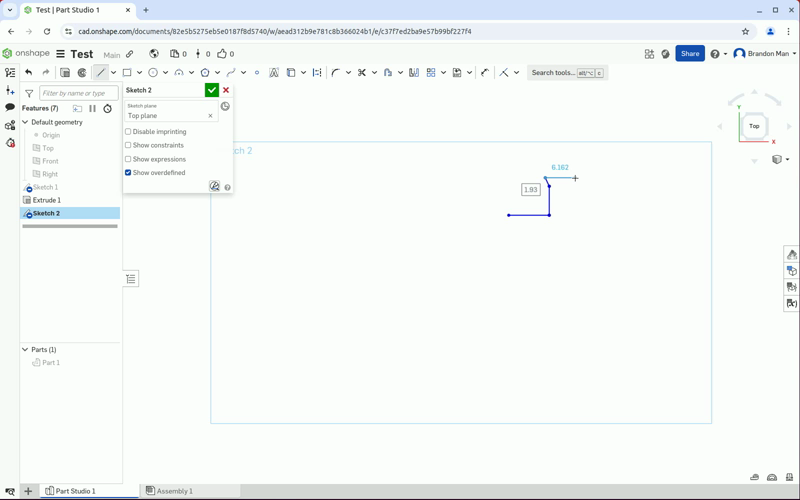
mouse_move(537, 171)
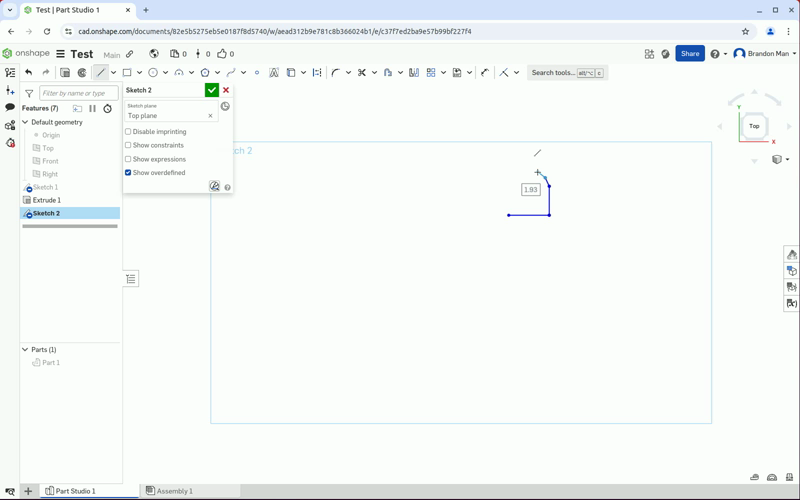
click(537, 171)
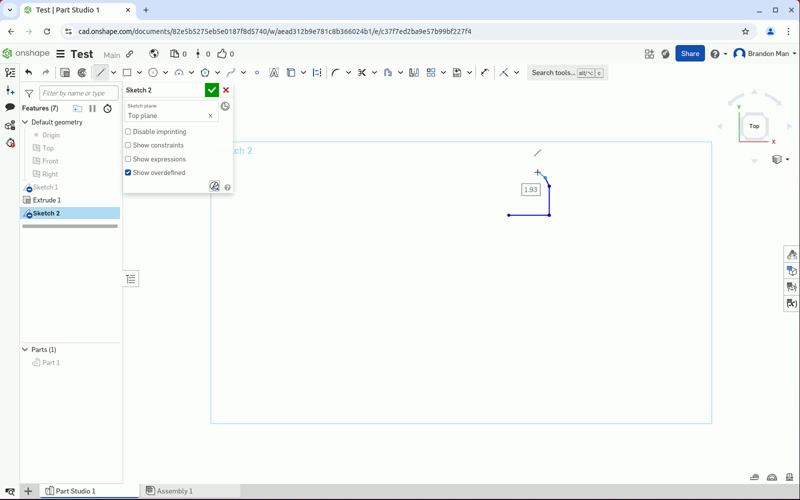
key_up(shift)
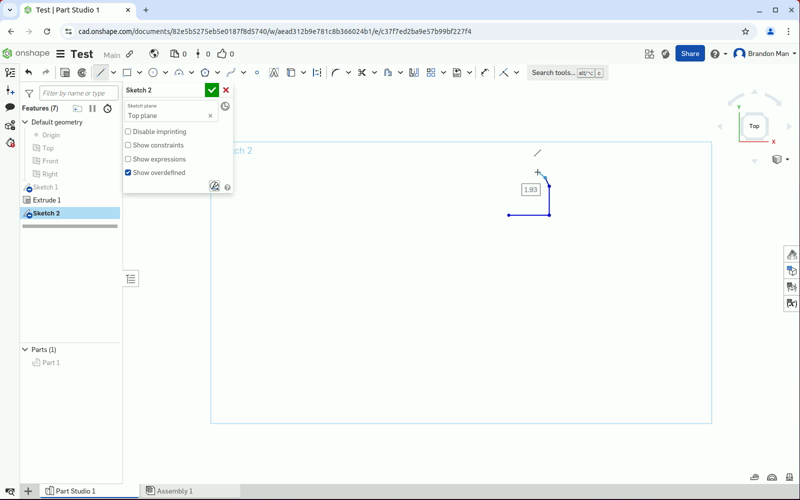
key_down(shift)
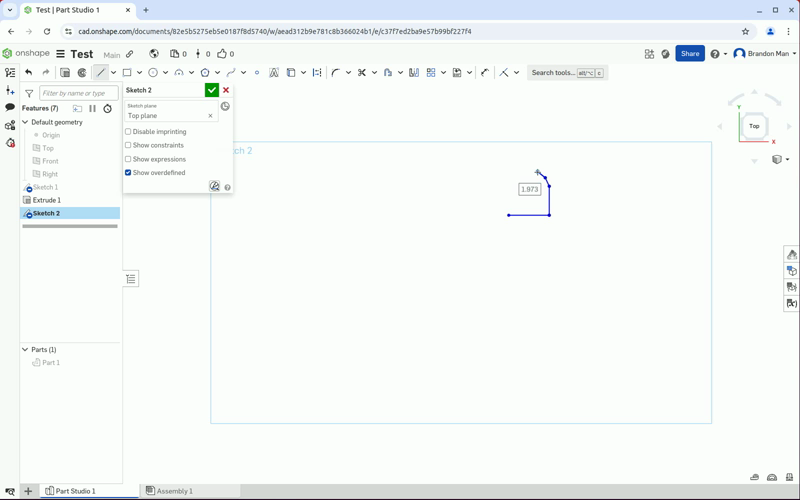
mouse_move(567, 171)
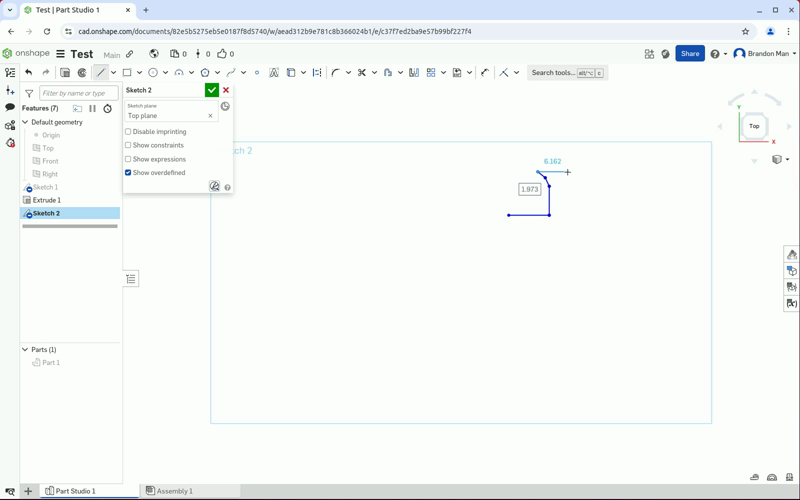
mouse_move(528, 169)
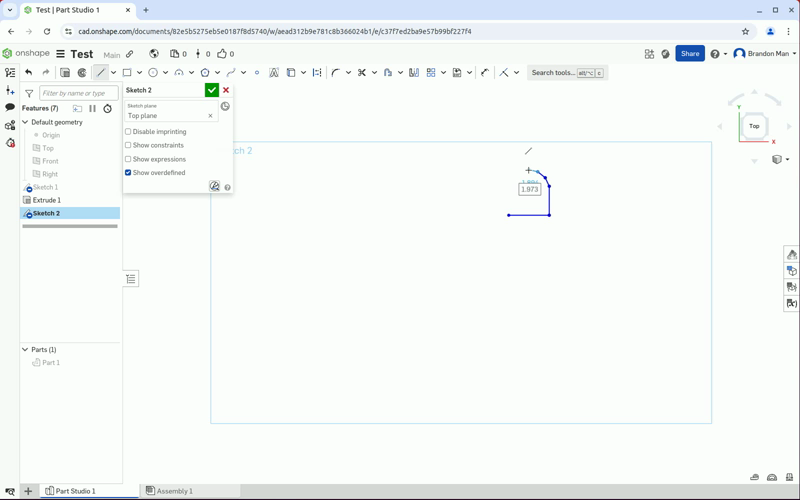
click(528, 169)
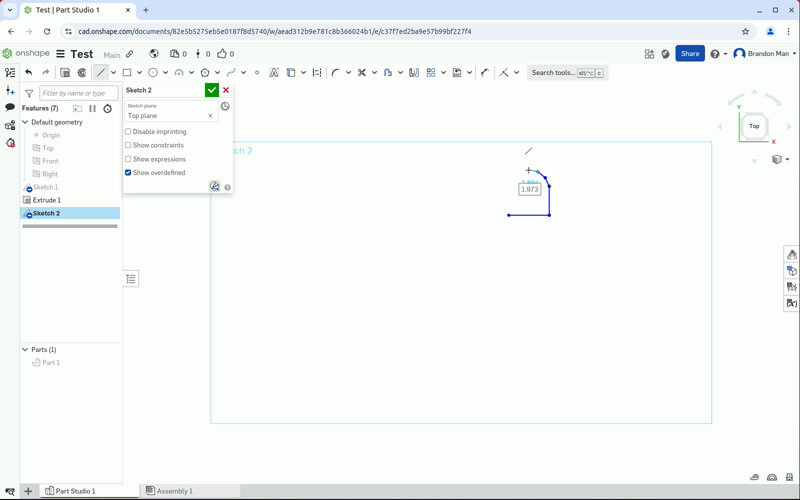
key_up(shift)
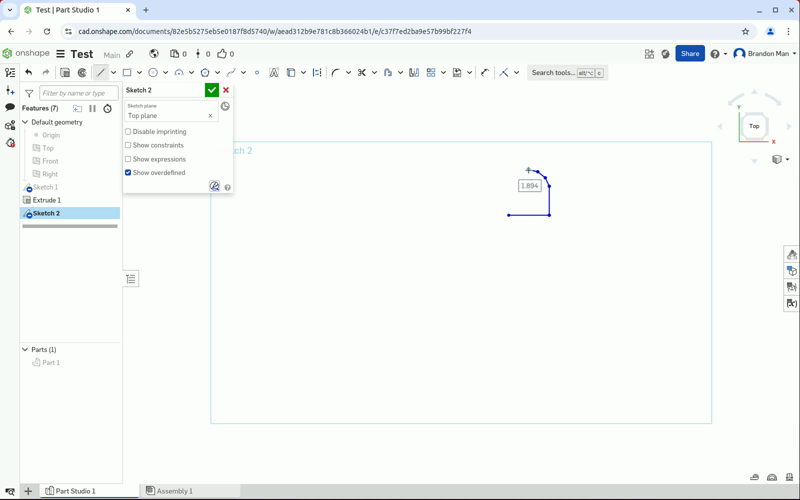
key_down(shift)
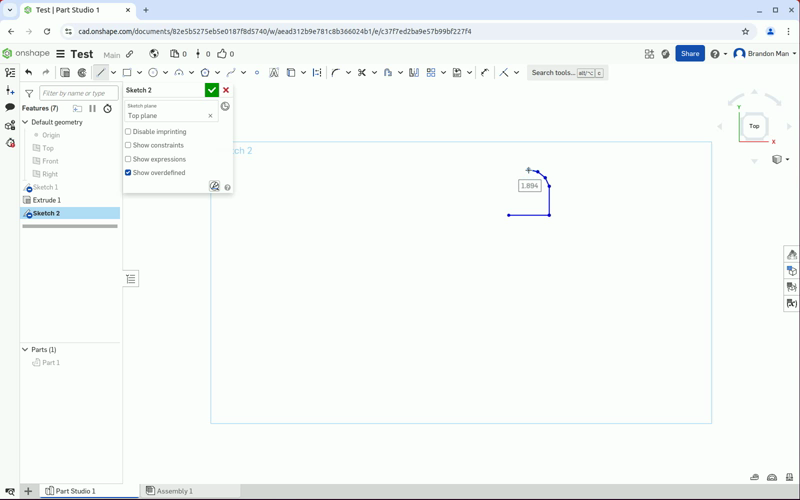
mouse_move(558, 169)
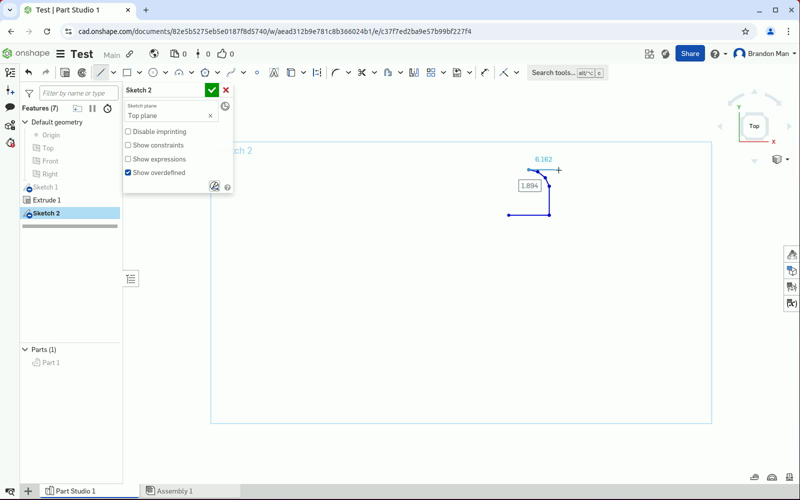
mouse_move(519, 171)
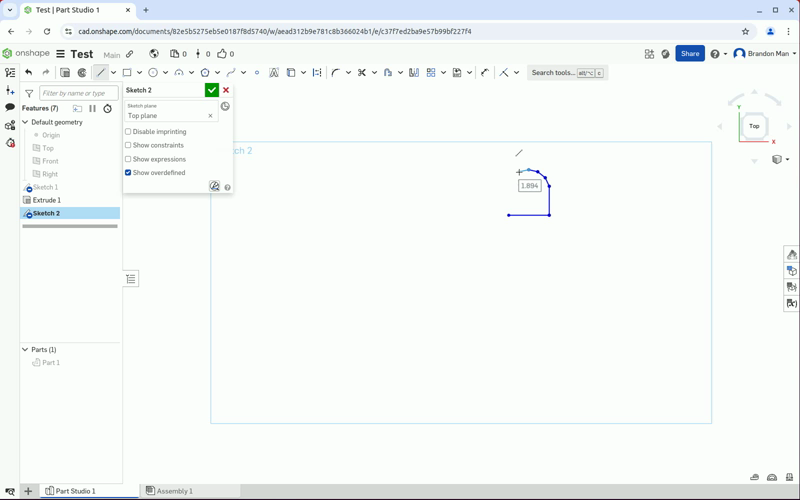
click(519, 171)
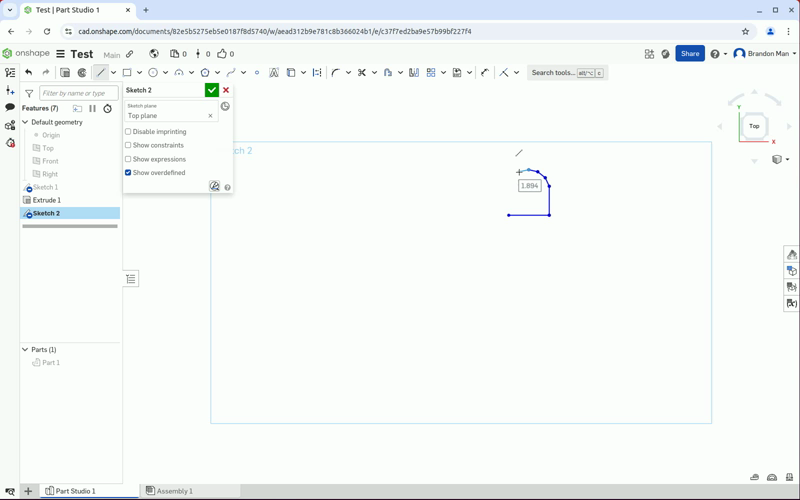
key_up(shift)
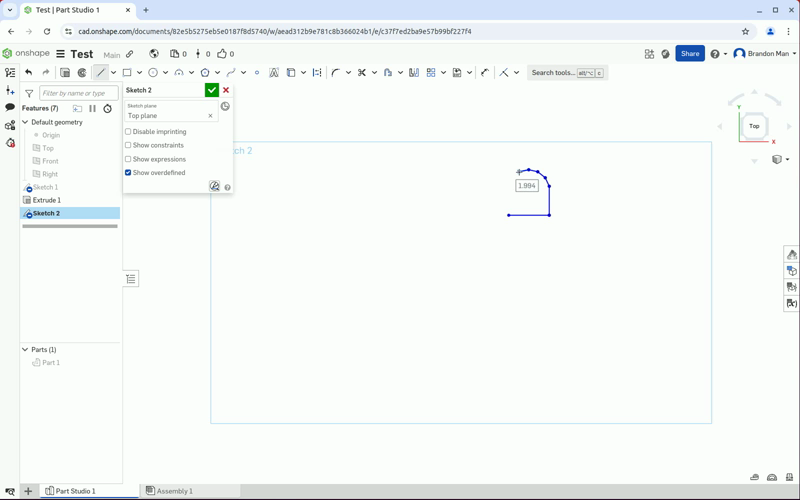
key_down(shift)
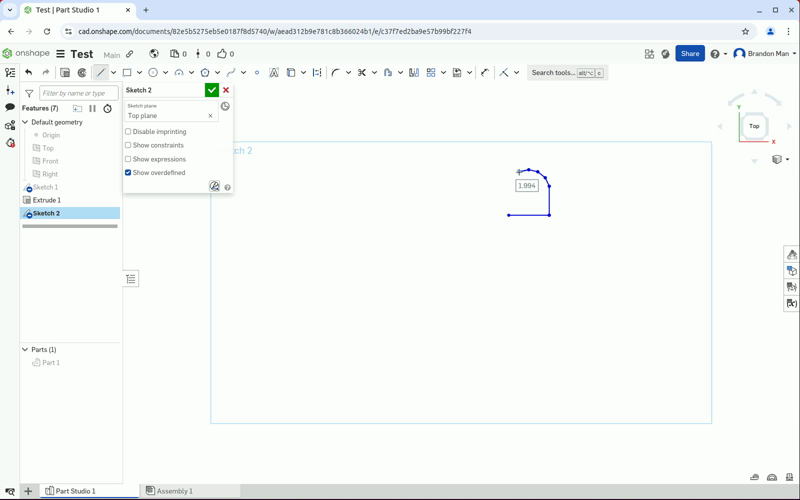
mouse_move(549, 171)
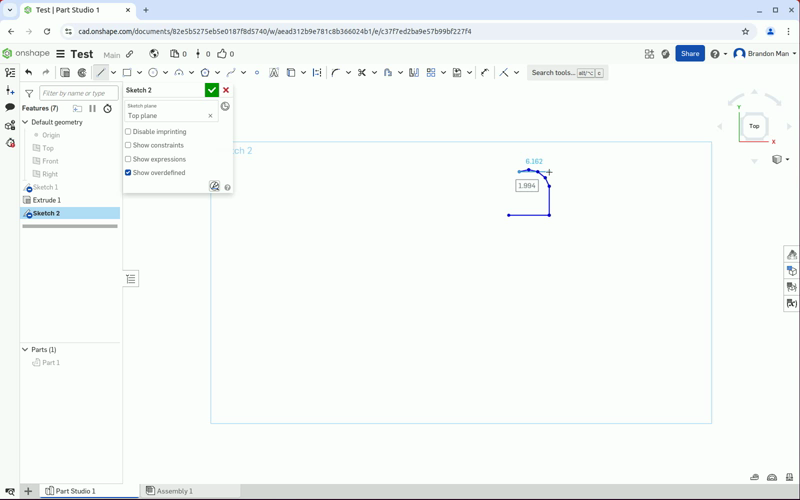
mouse_move(511, 177)
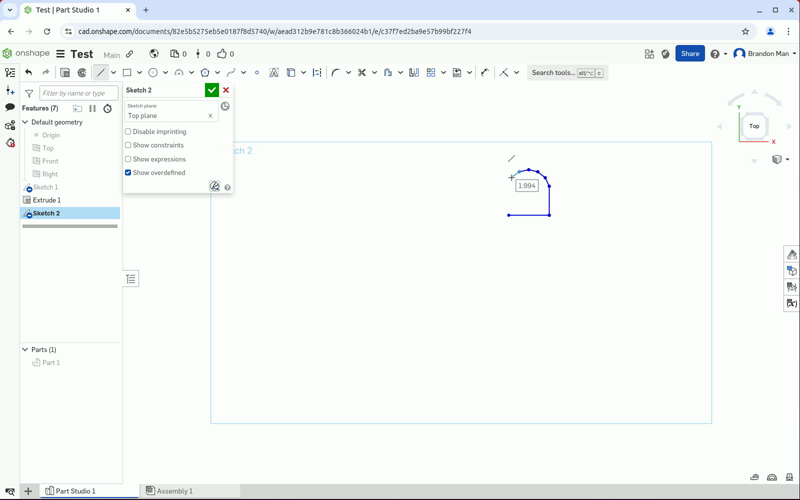
click(511, 177)
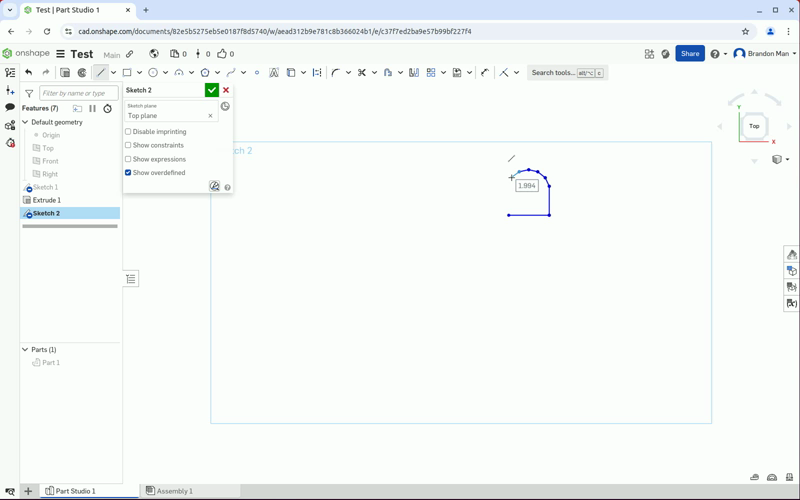
key_up(shift)
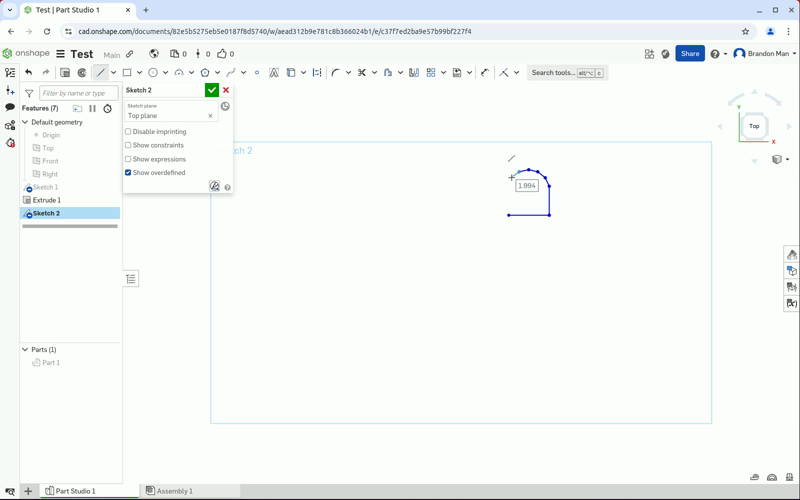
key_down(shift)
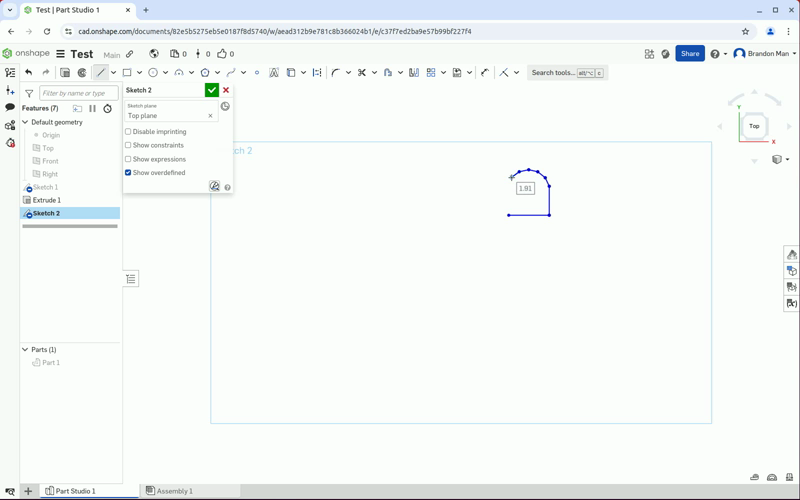
mouse_move(541, 177)
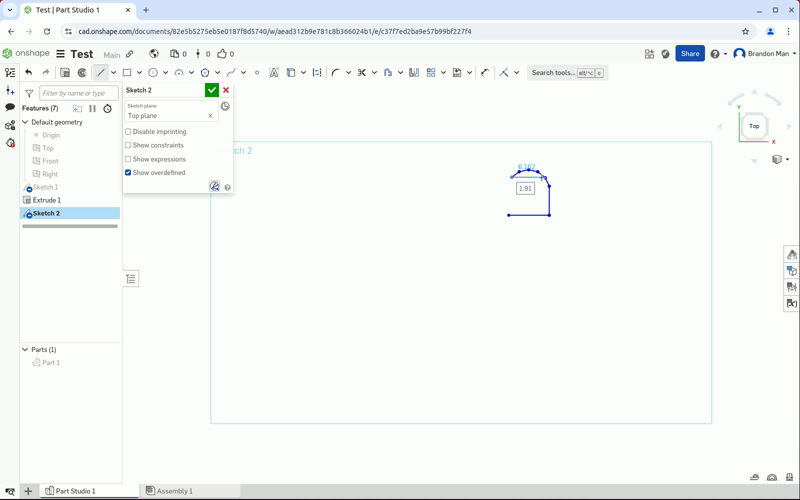
mouse_move(508, 186)
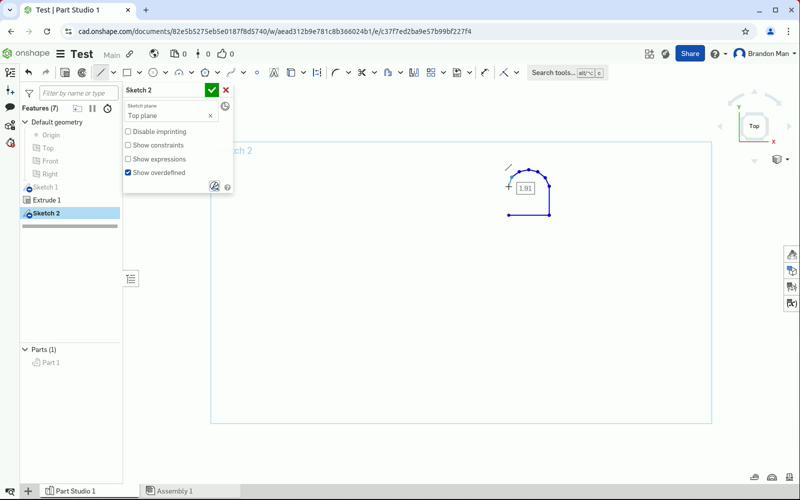
click(508, 186)
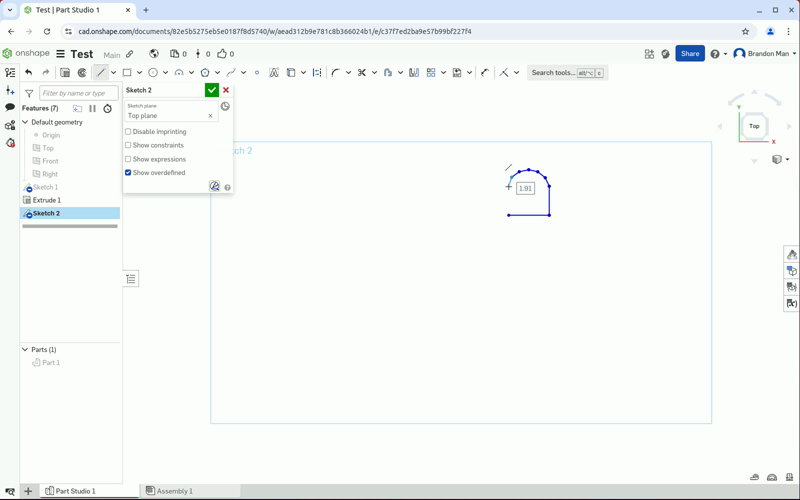
key_up(shift)
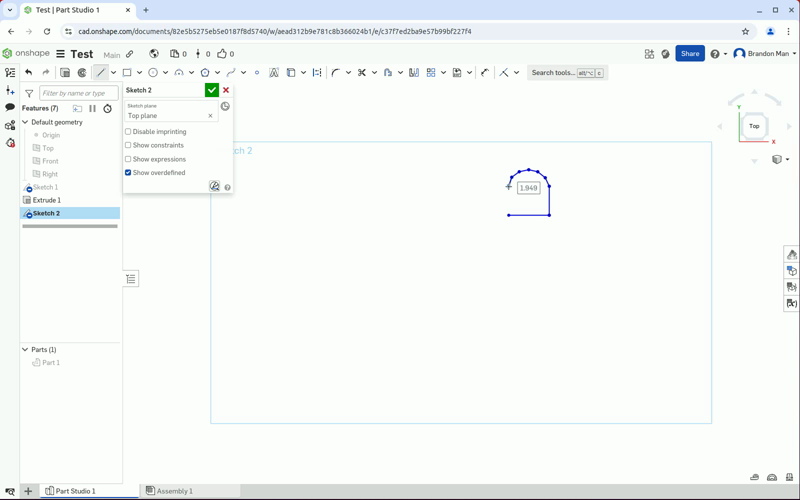
mouse_move(538, 186)
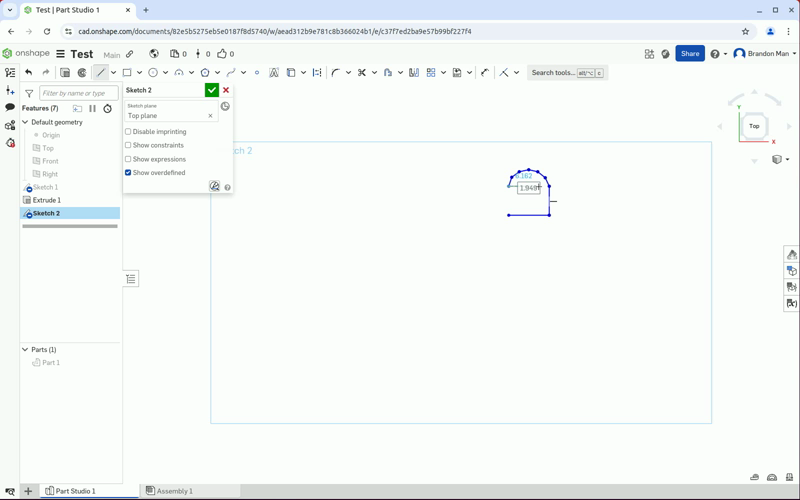
key_down(shift)
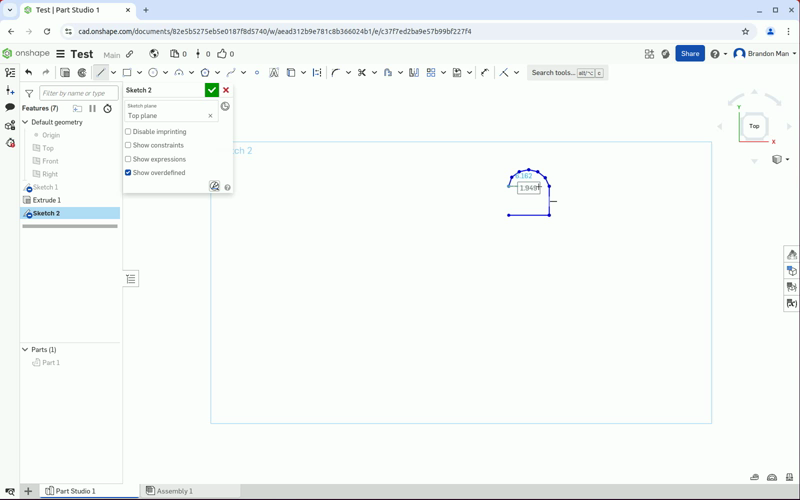
mouse_move(508, 215)
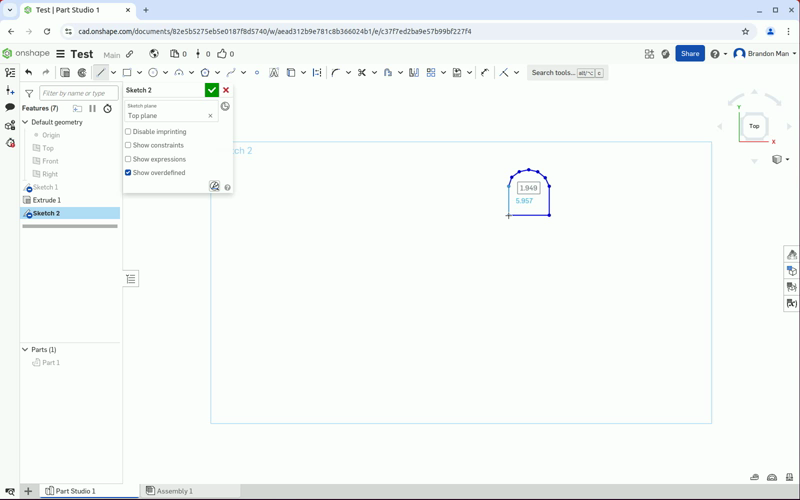
key_up(shift)
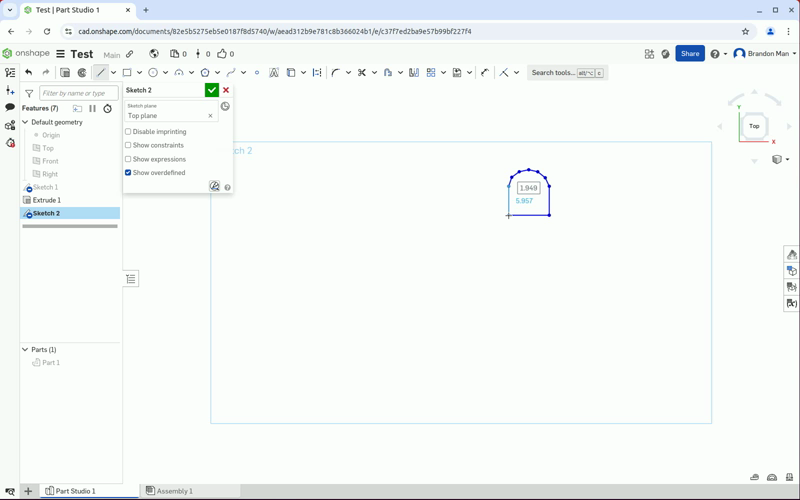
click(508, 215)
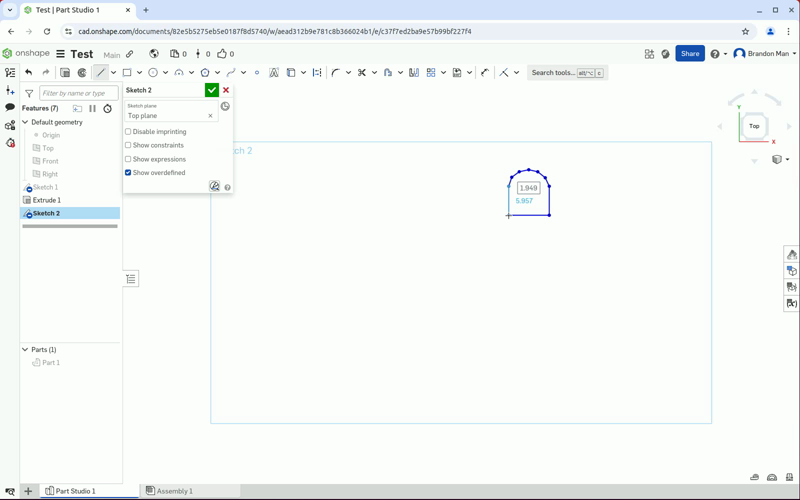
key(esc)
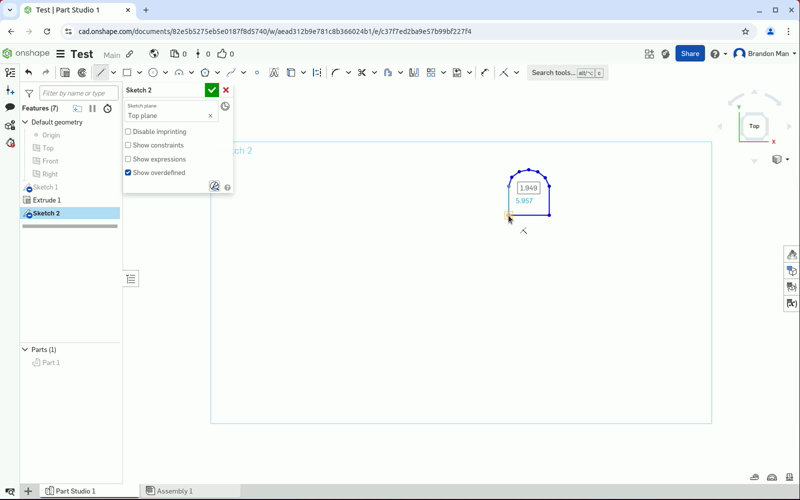
mouse_move(535, 204)
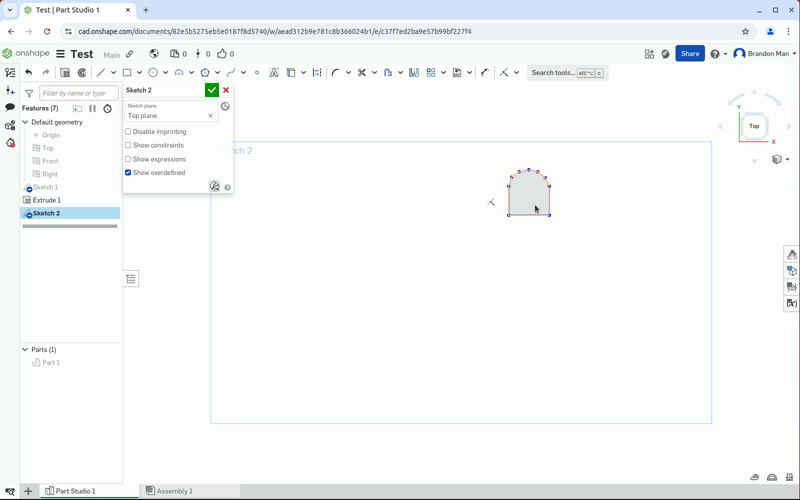
scroll(6)
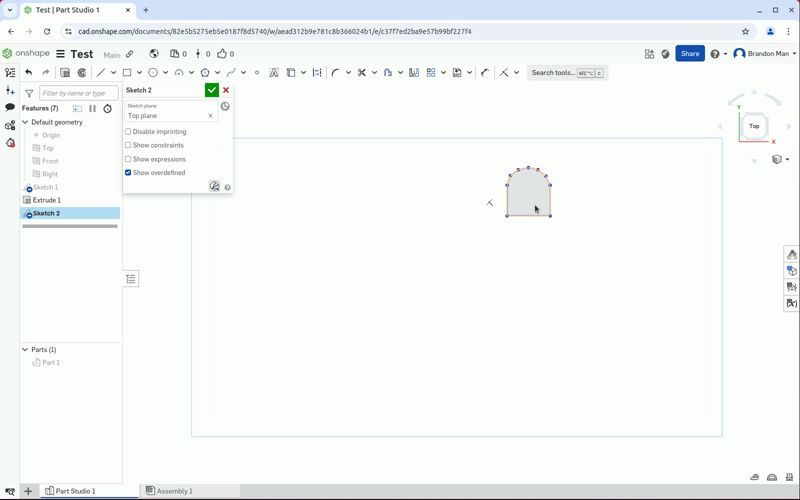
scroll(6)
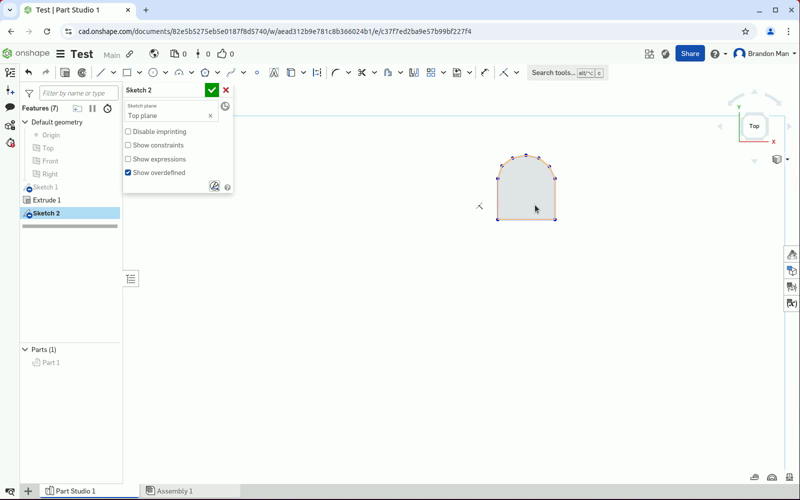
scroll(6)
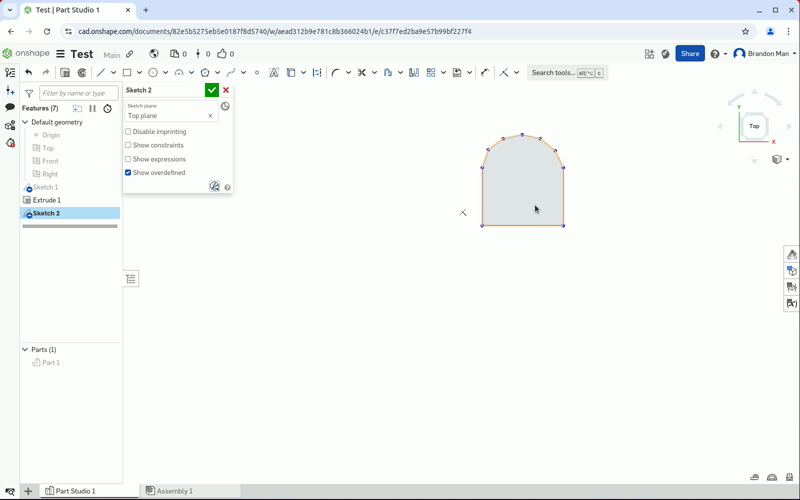
scroll(6)
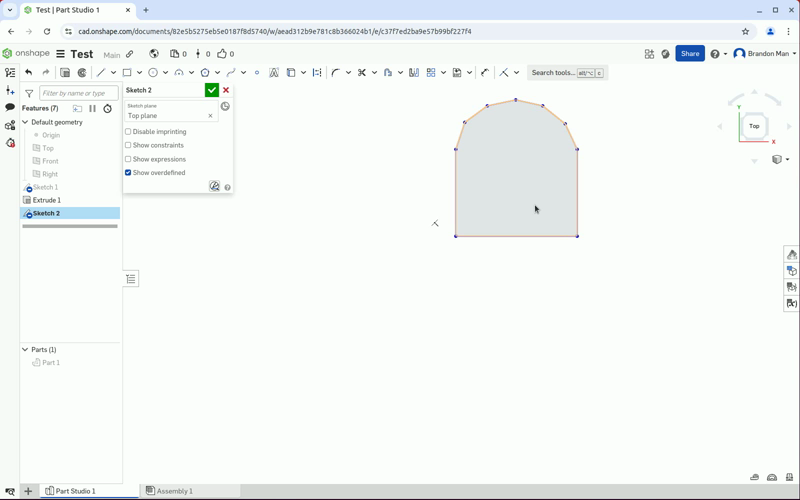
scroll(6)
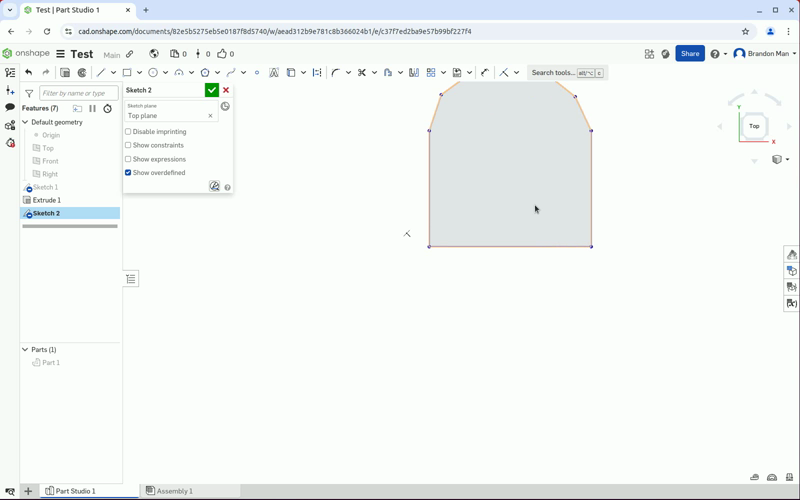
scroll(6)
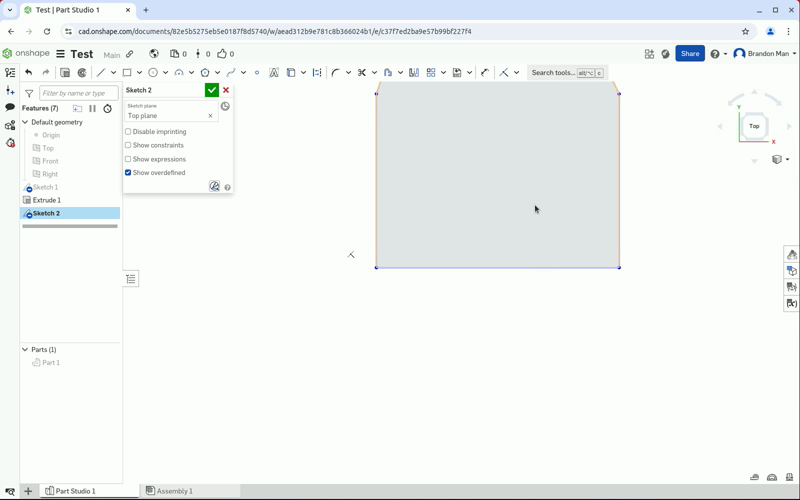
scroll(6)
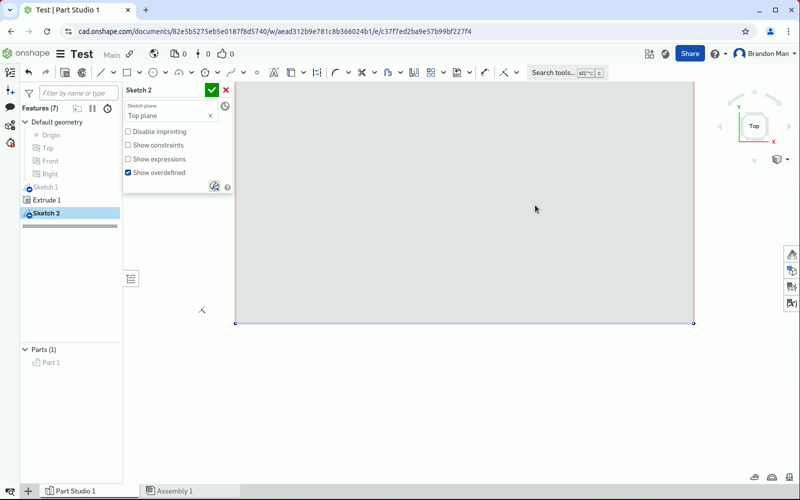
click(535, 204)
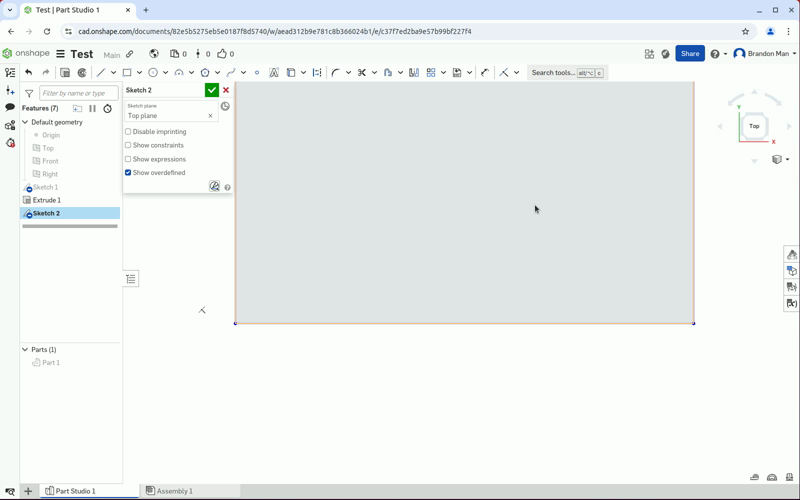
scroll(-6)
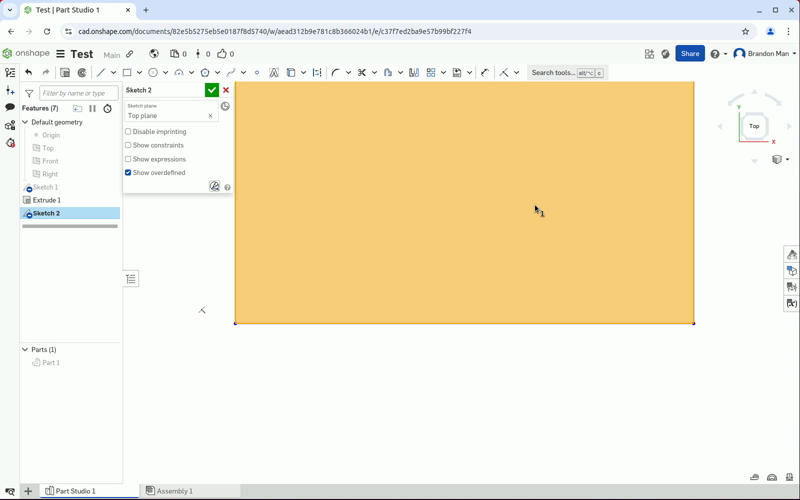
scroll(-6)
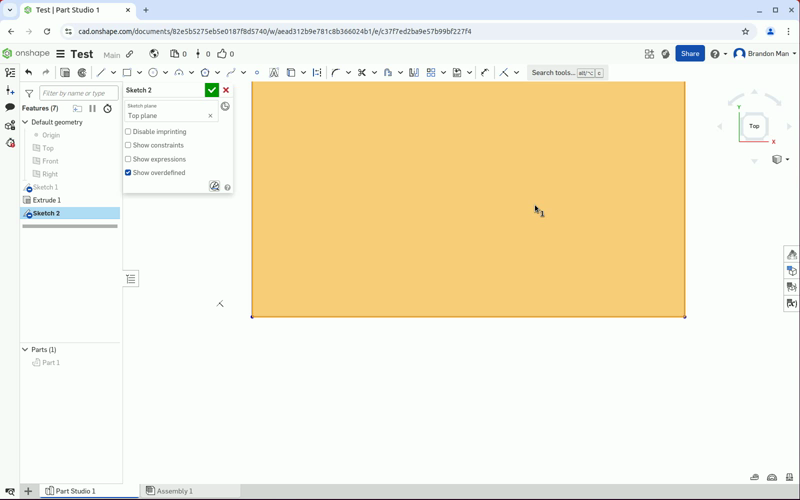
scroll(-6)
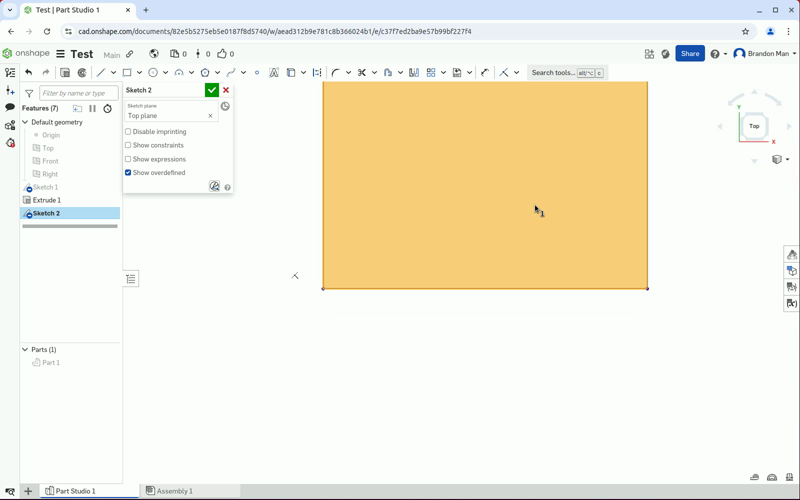
scroll(-6)
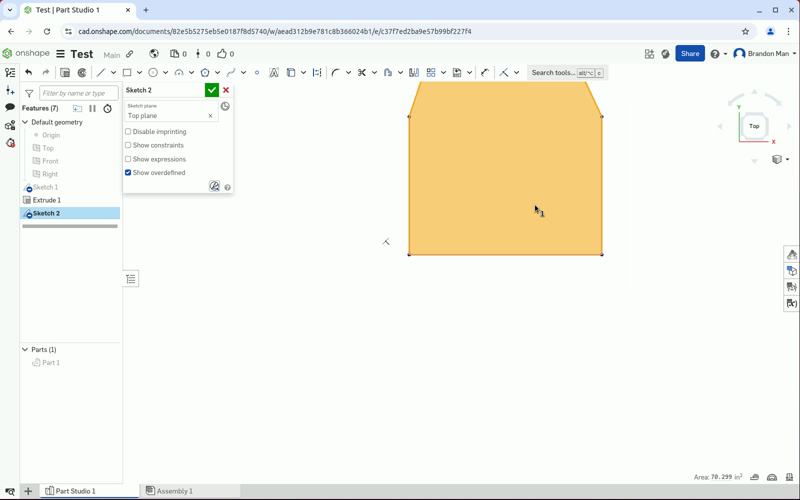
scroll(-6)
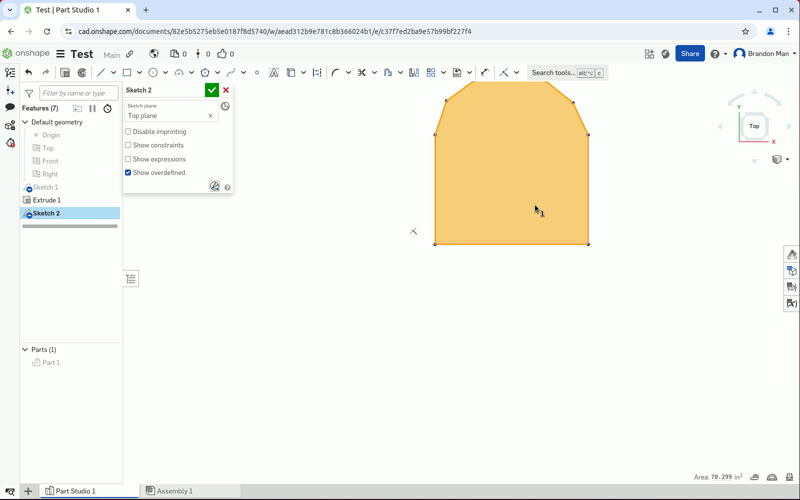
scroll(-6)
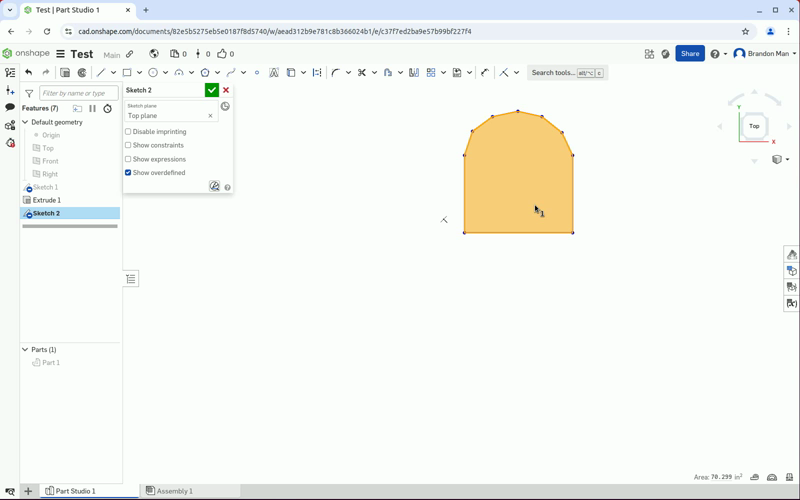
scroll(-6)
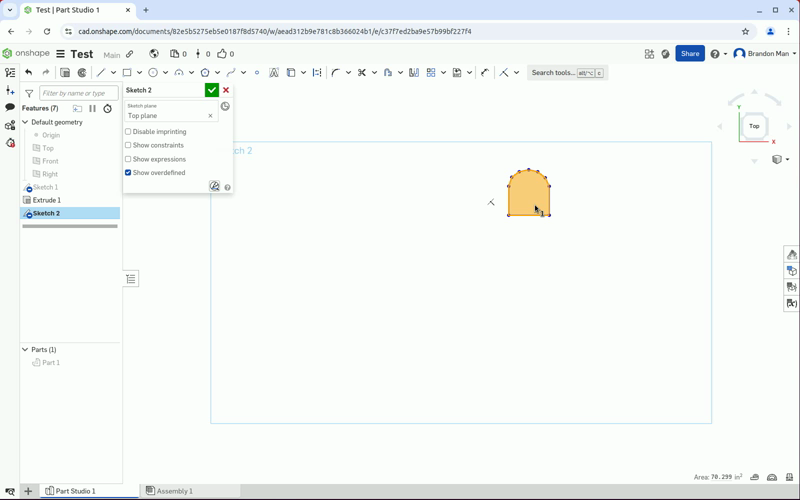
mouse_move(73, 352)
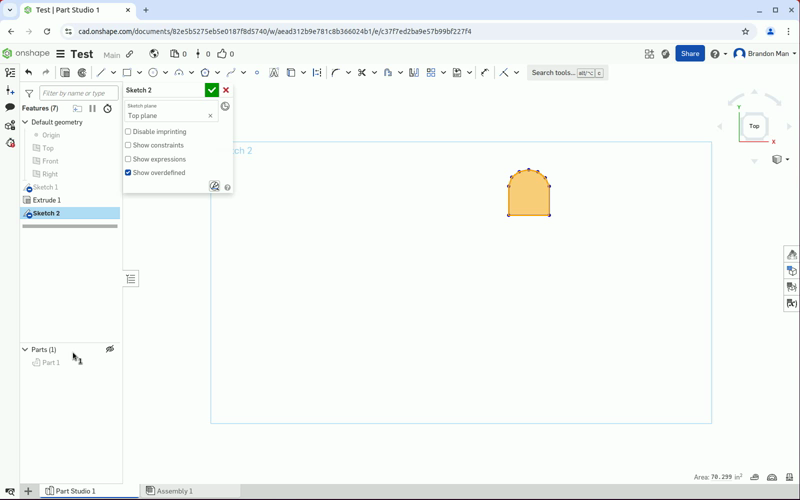
key(shift+y)
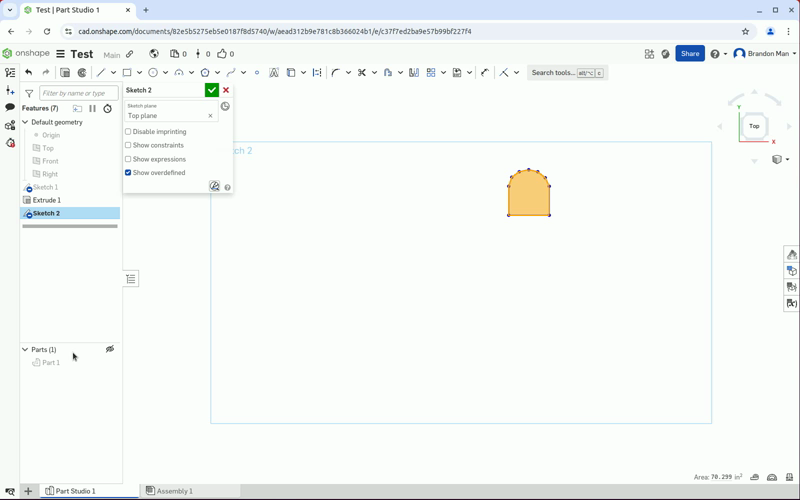
key(shift+e)
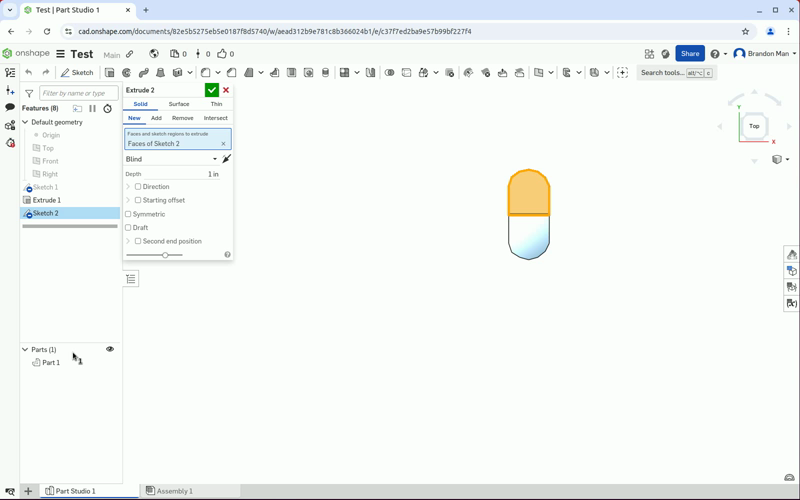
mouse_move(143, 106)
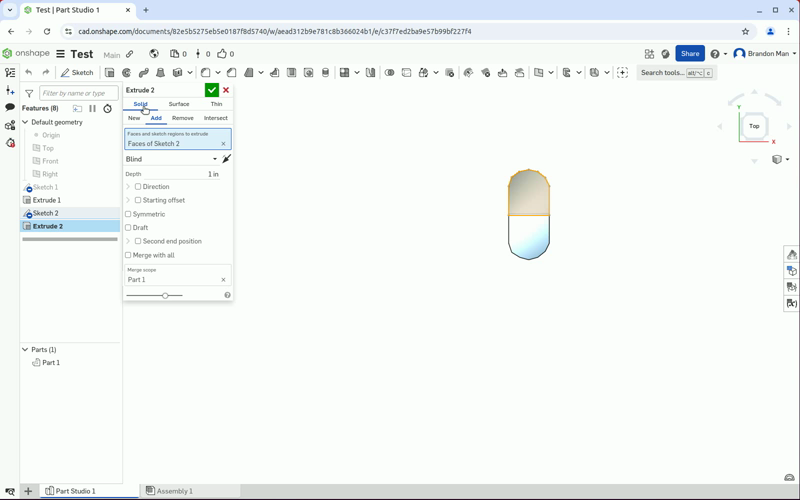
click(143, 106)
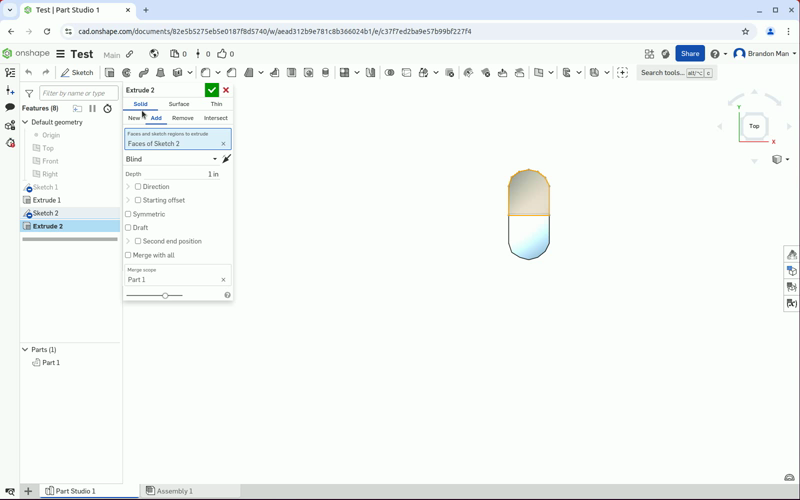
mouse_move(137, 120)
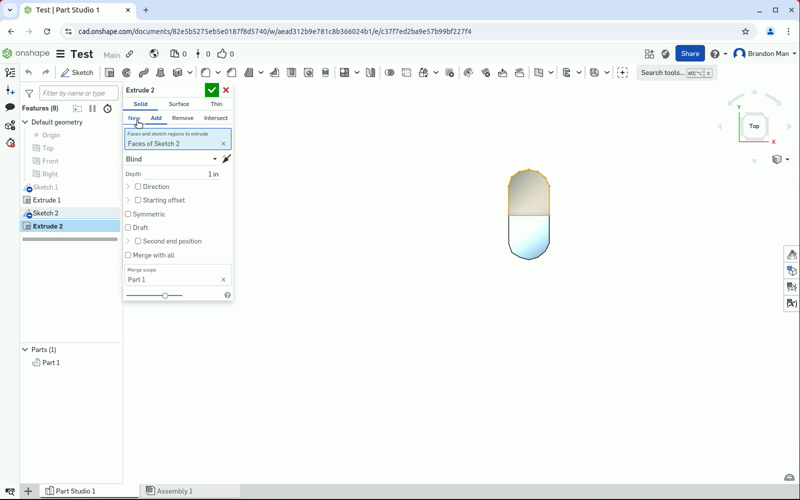
click(137, 120)
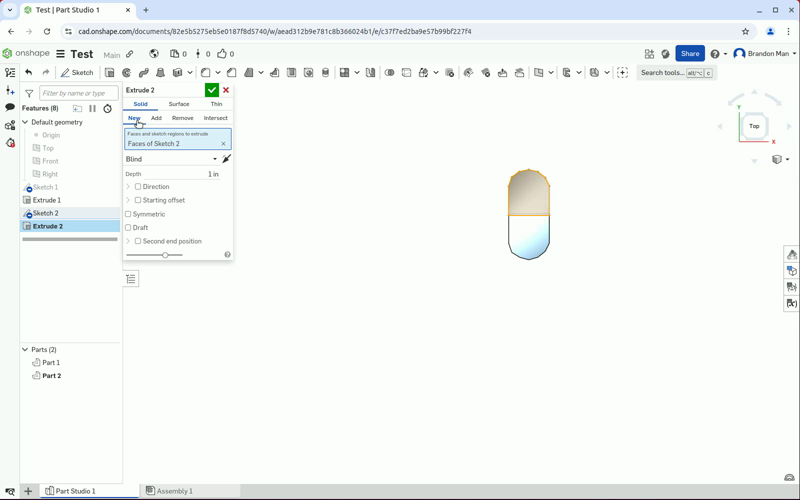
key(tab, 4)
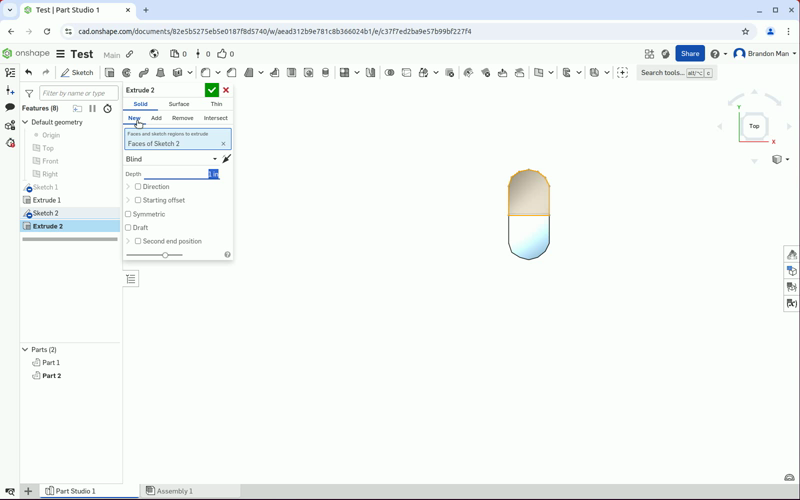
text(-0.241)
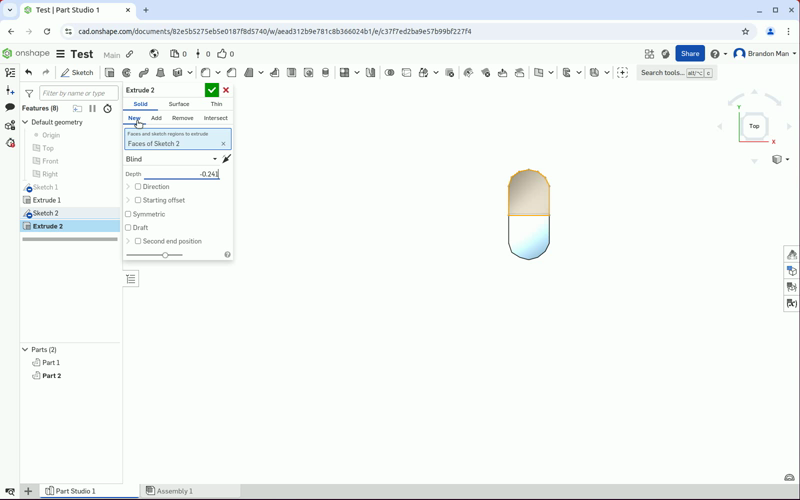
key(enter)
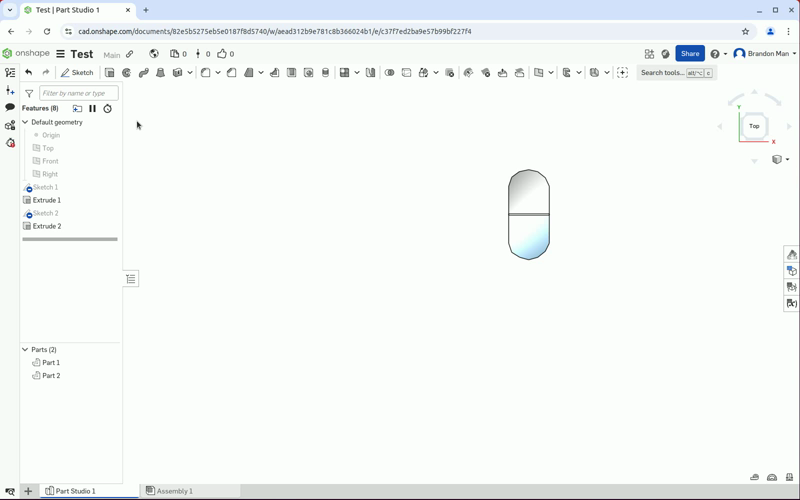
key(shift+h)
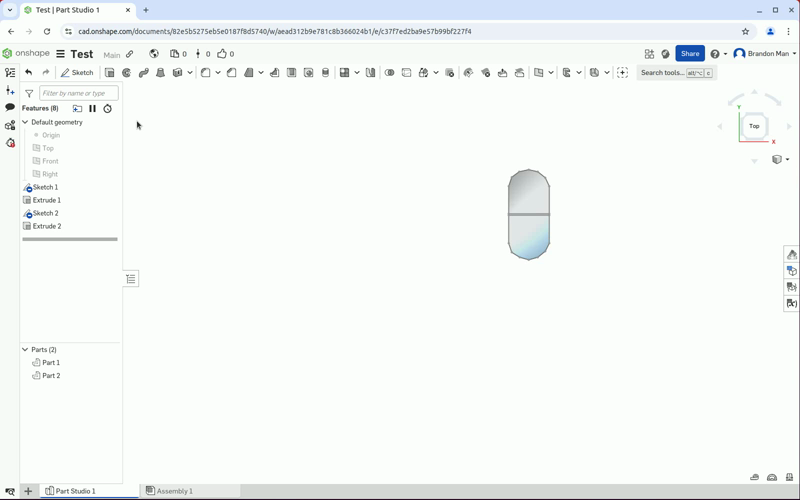
key(shift+h)
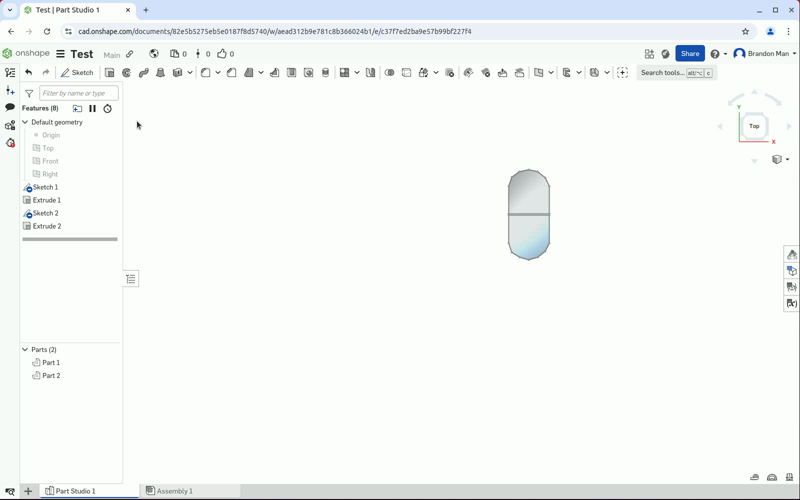
key(shift+7)
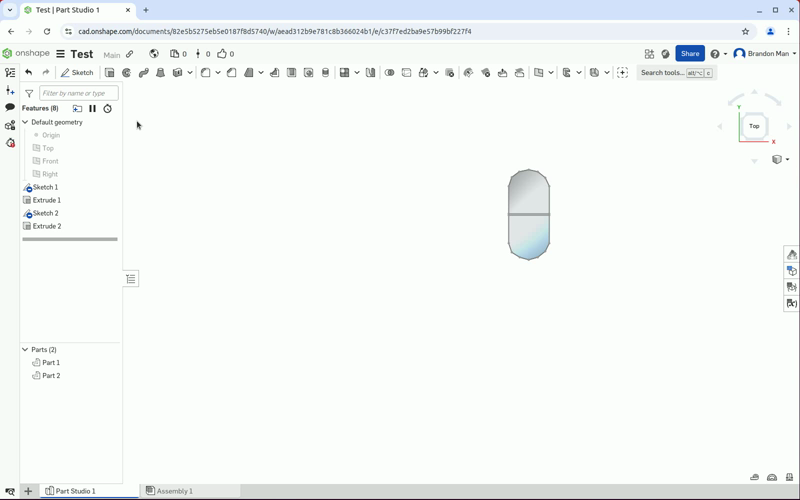
key(up, 3)
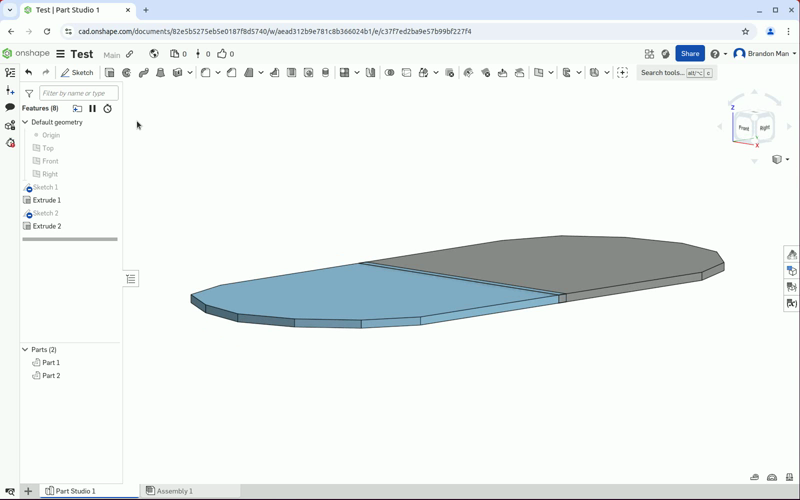
key(left, 3)
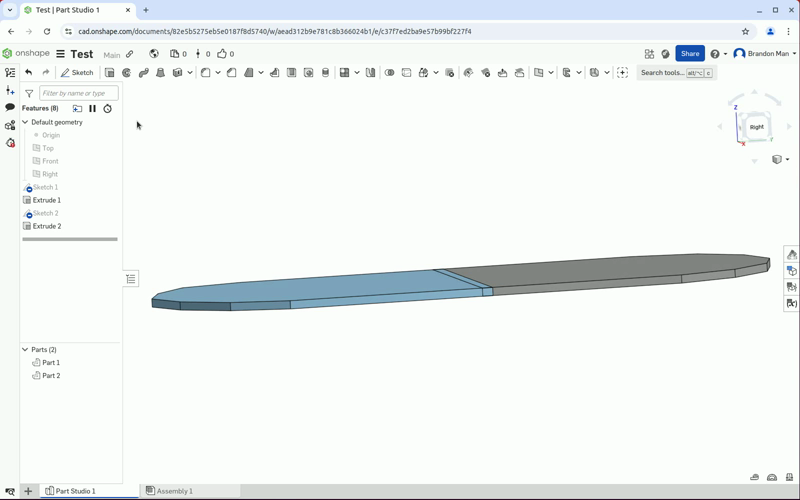
key(right, 3)
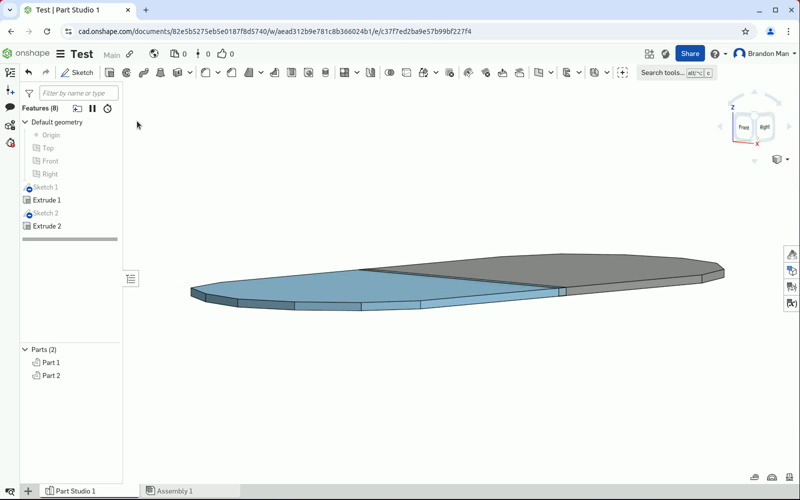
key(down, 3)
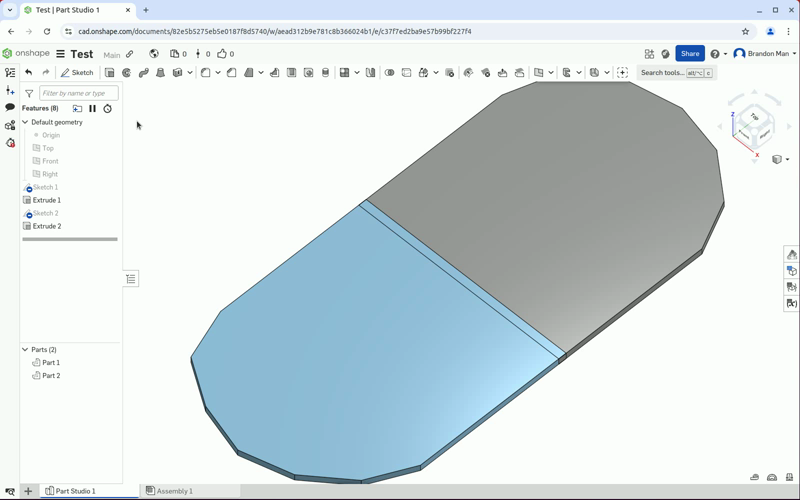
mouse_move(73, 189)
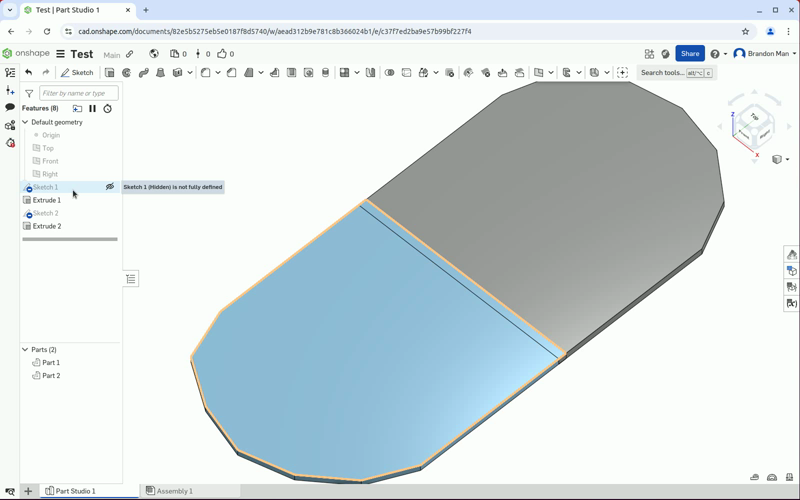
click(73, 189)